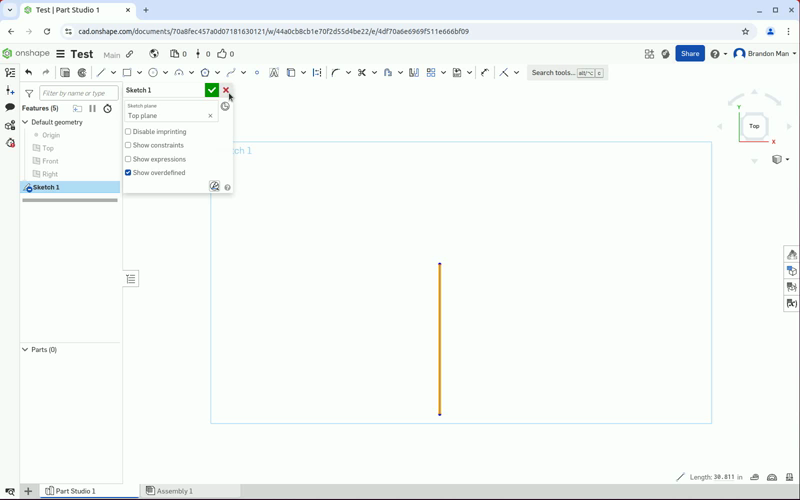
key(shift+h)
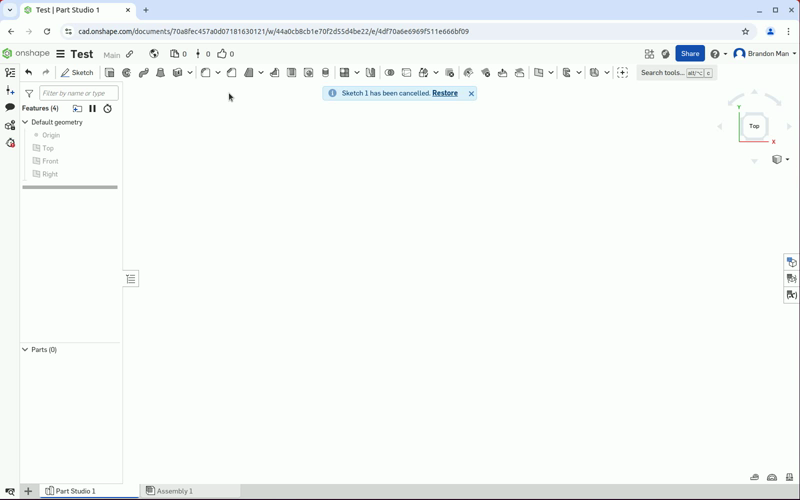
mouse_move(73, 352)
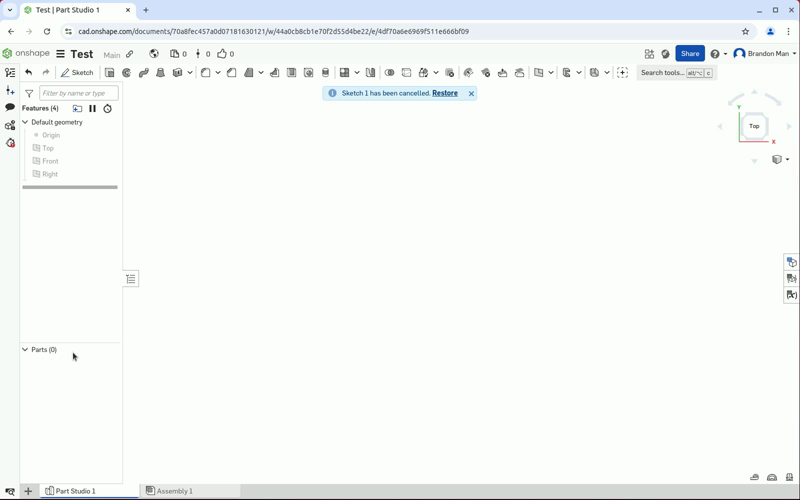
key(y)
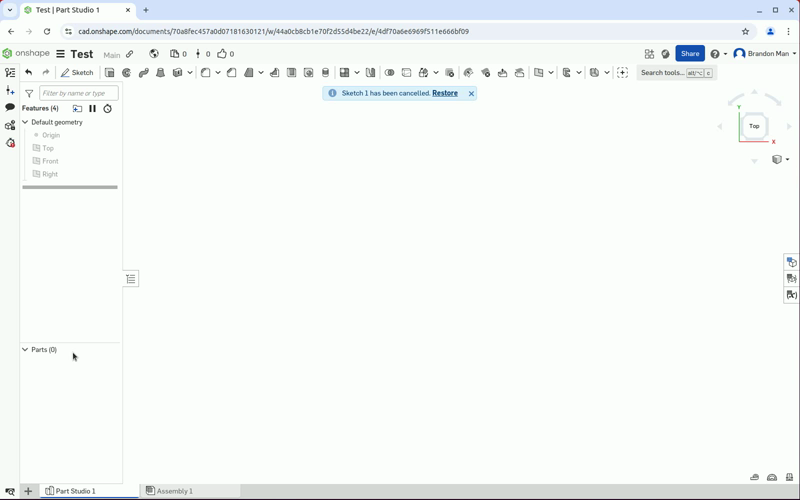
key(shift+p)
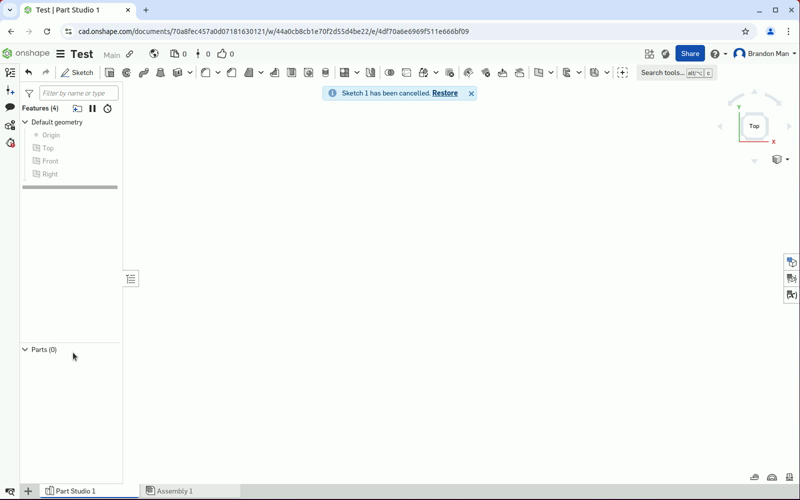
key(space)
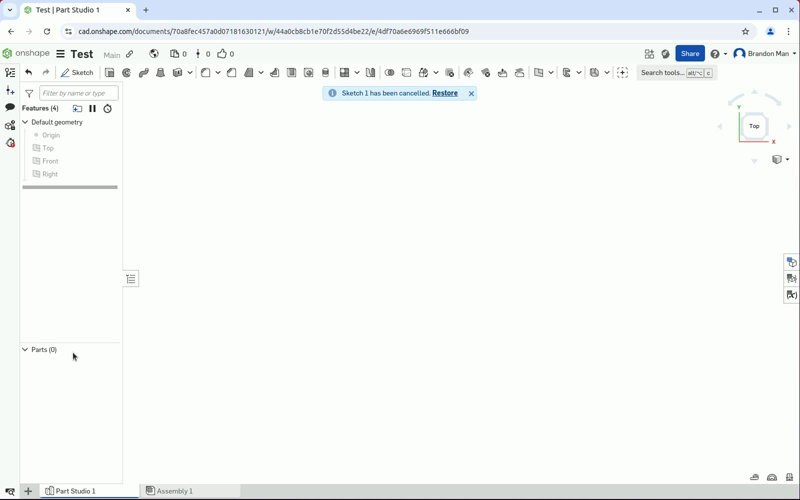
key_down(shift)
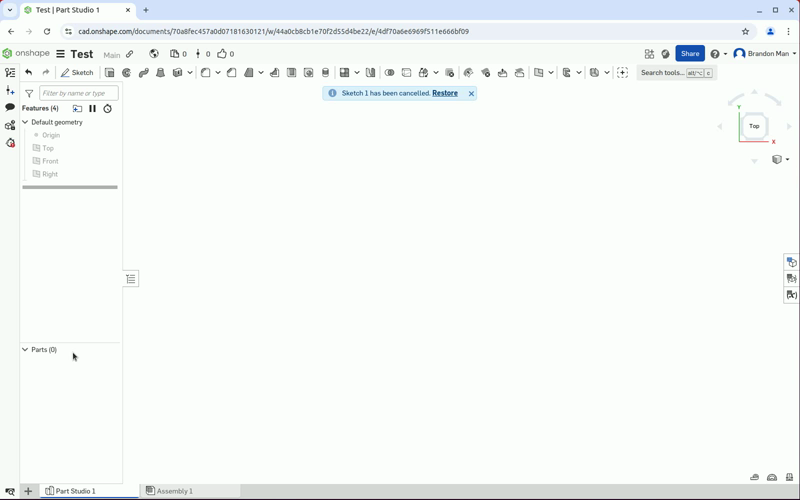
key(up)
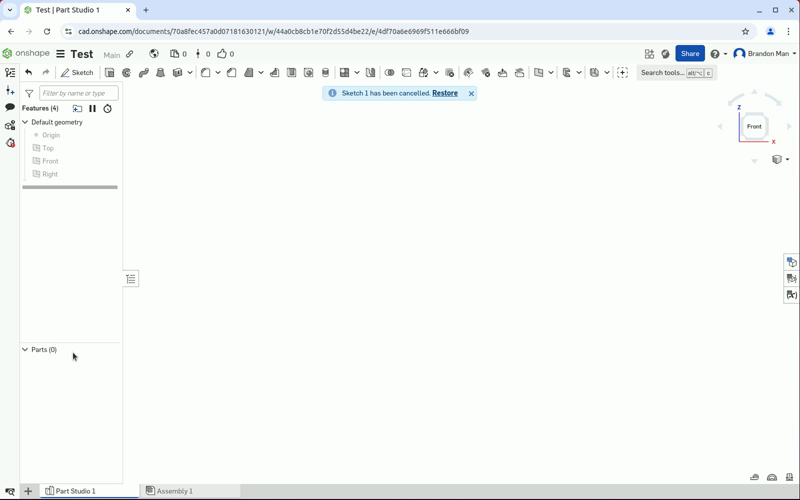
key_up(shift)
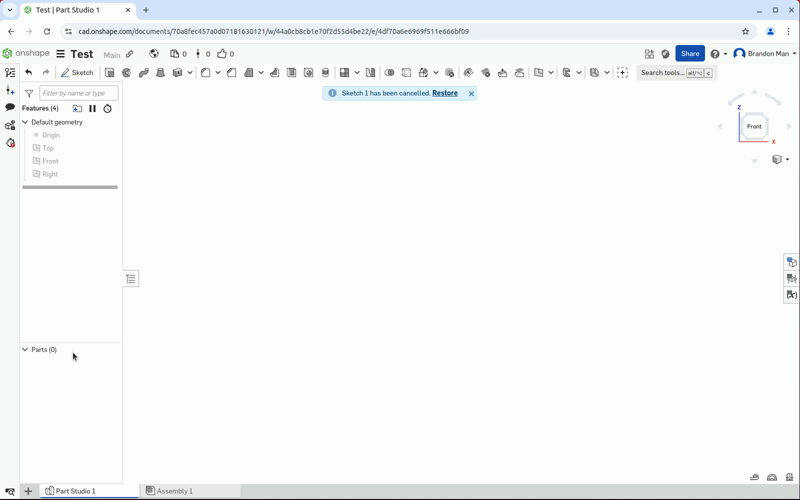
mouse_move(73, 352)
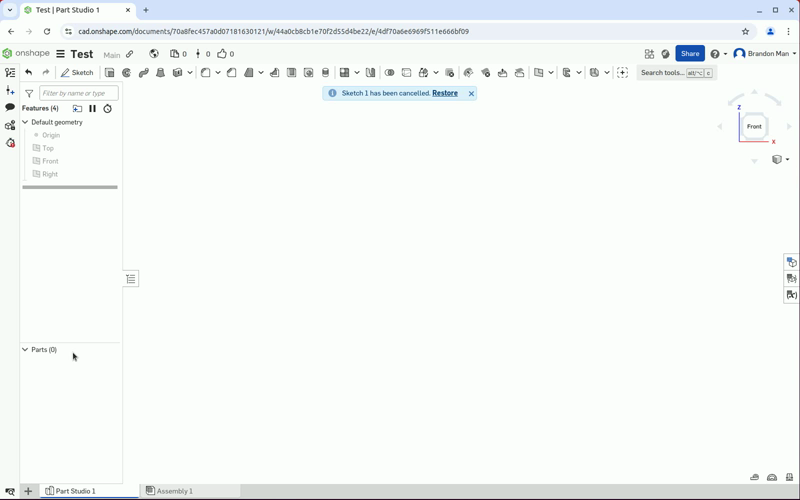
key(shift+y)
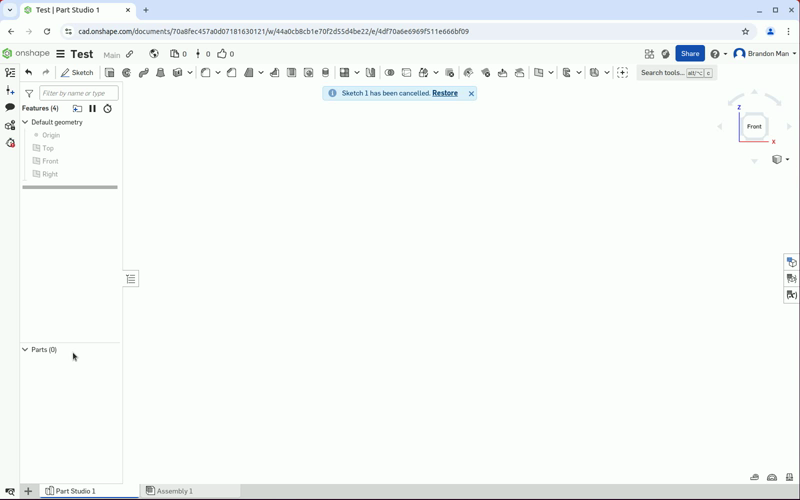
key(shift+s)
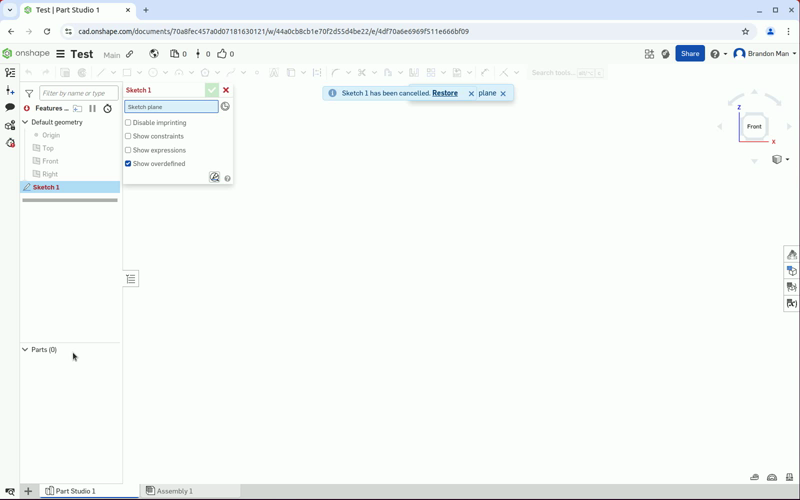
mouse_move(73, 163)
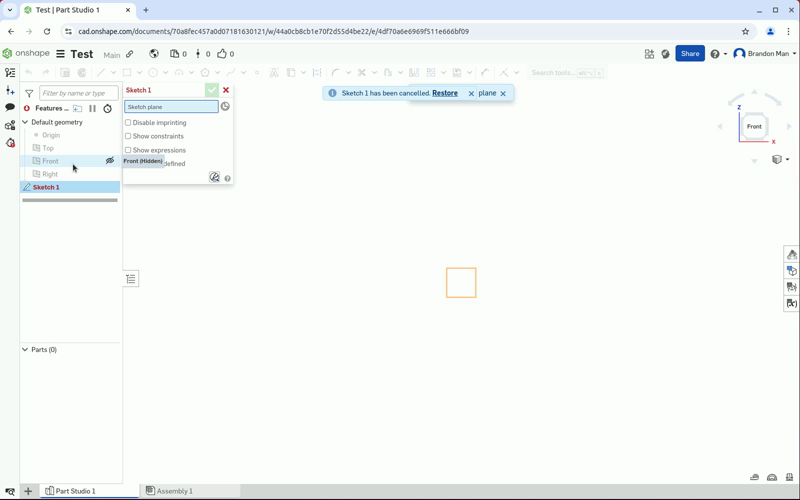
click(73, 163)
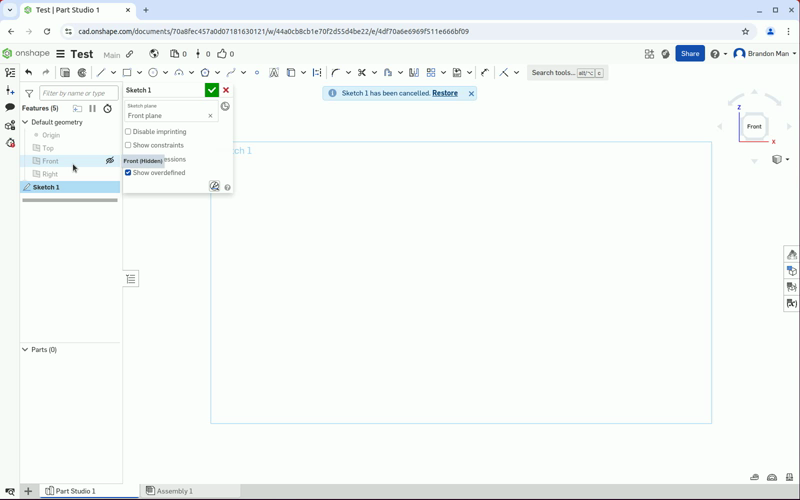
mouse_move(73, 352)
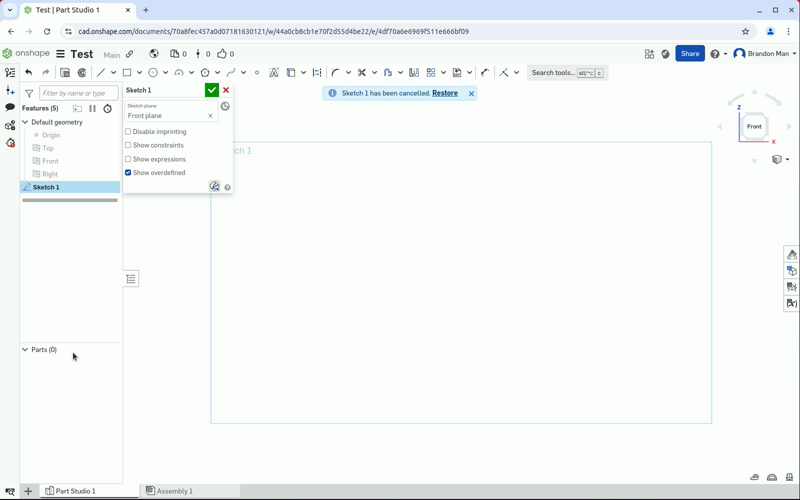
key(y)
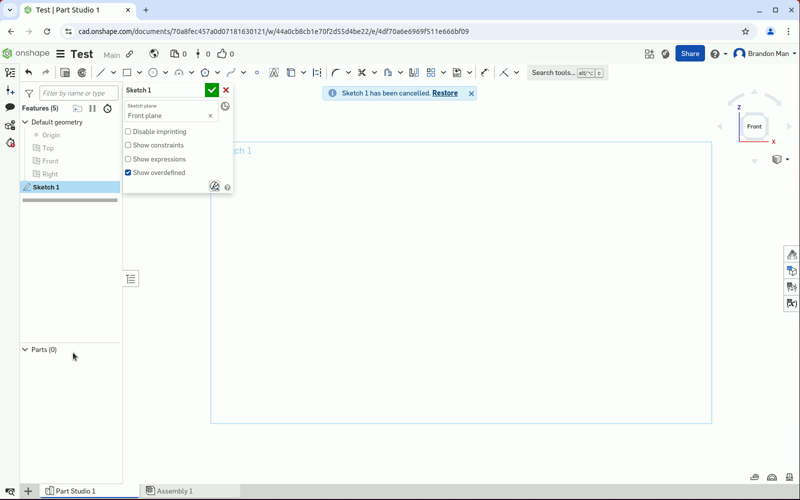
key(l)
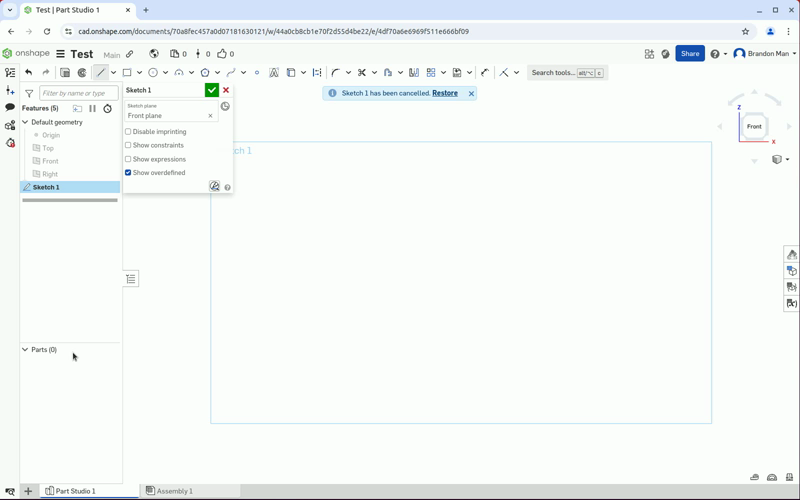
key_down(shift)
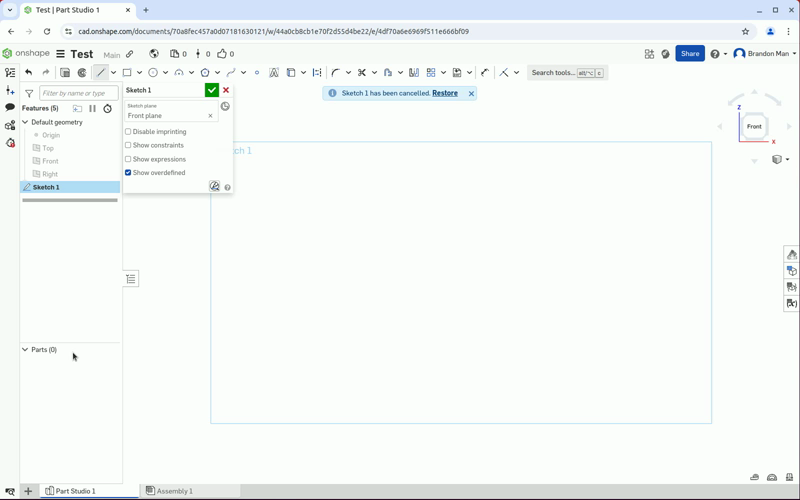
mouse_move(380, 321)
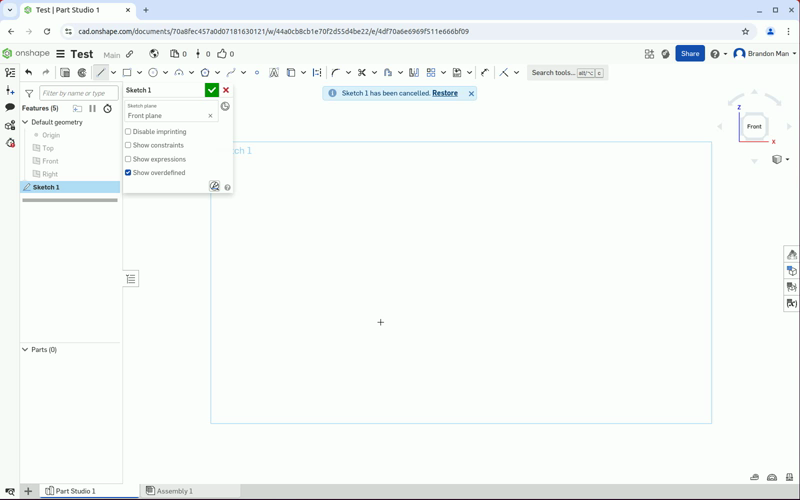
click(380, 321)
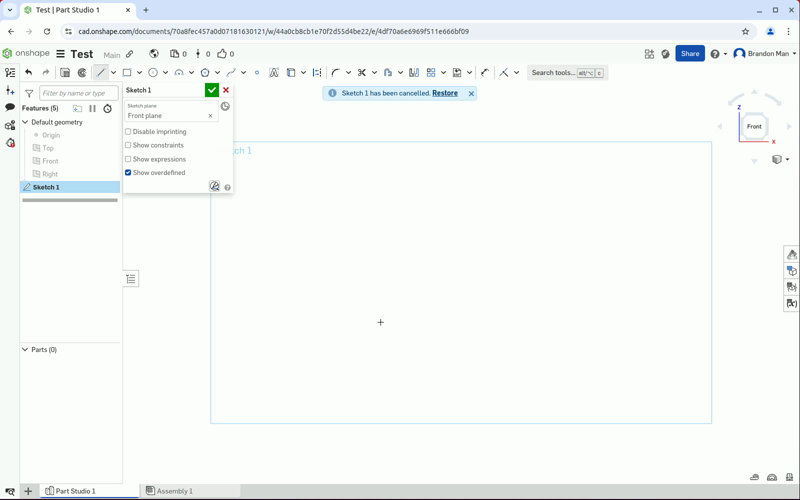
key_up(shift)
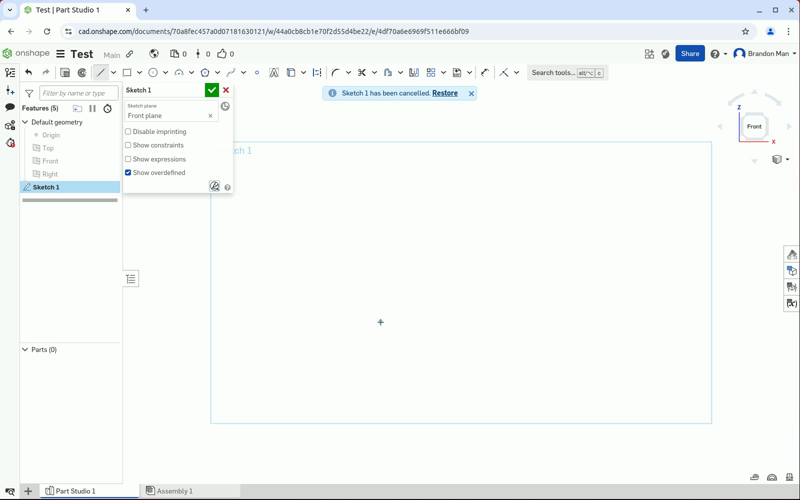
key_down(shift)
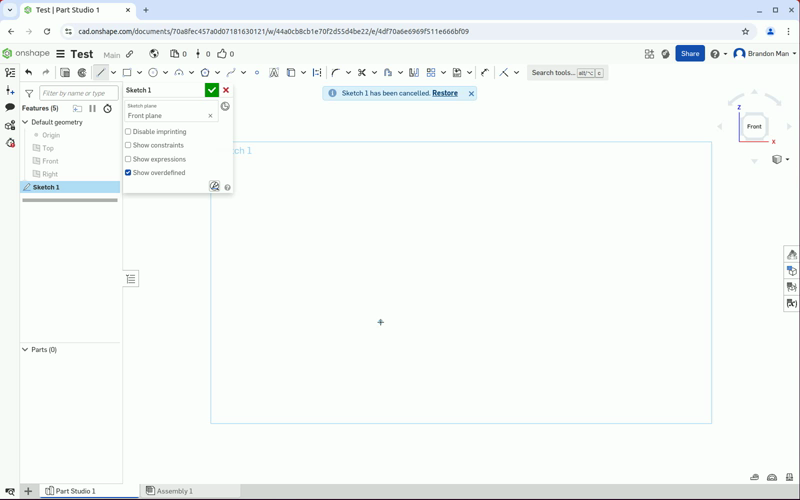
mouse_move(572, 321)
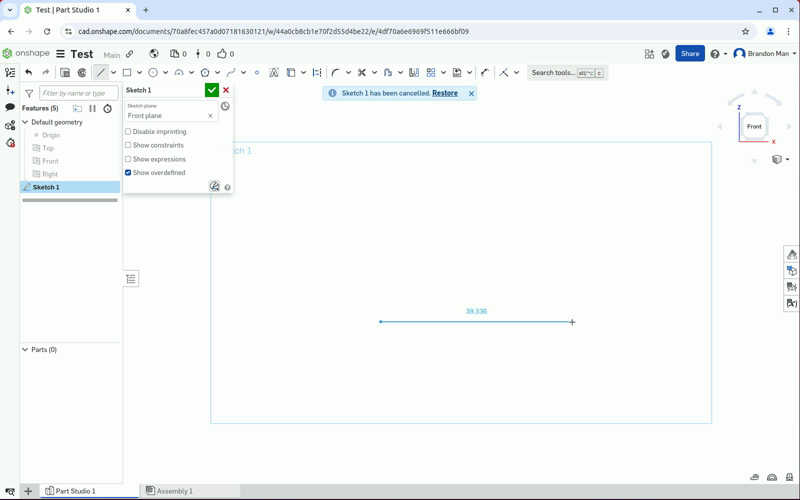
click(572, 321)
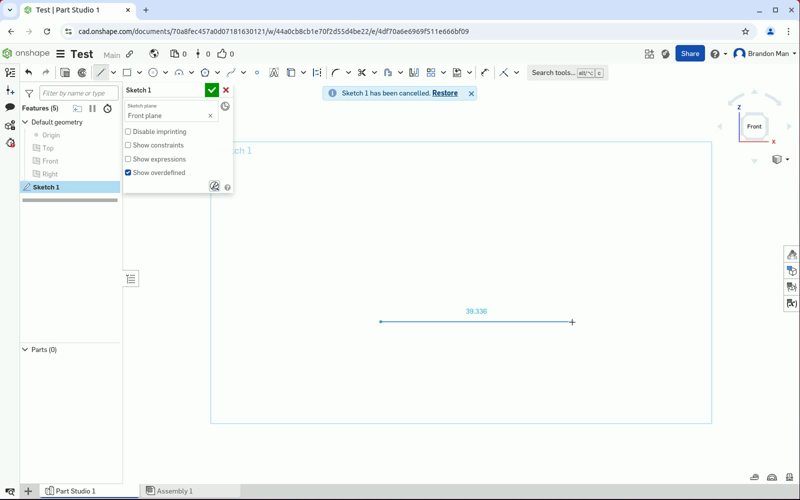
key_up(shift)
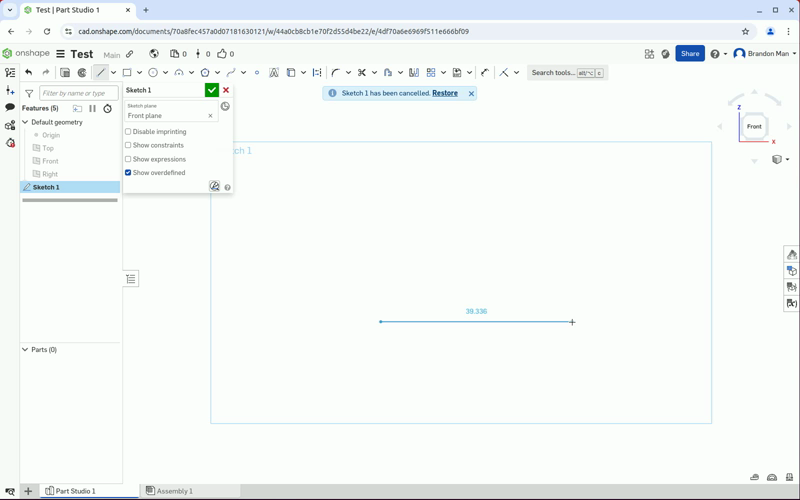
key_down(shift)
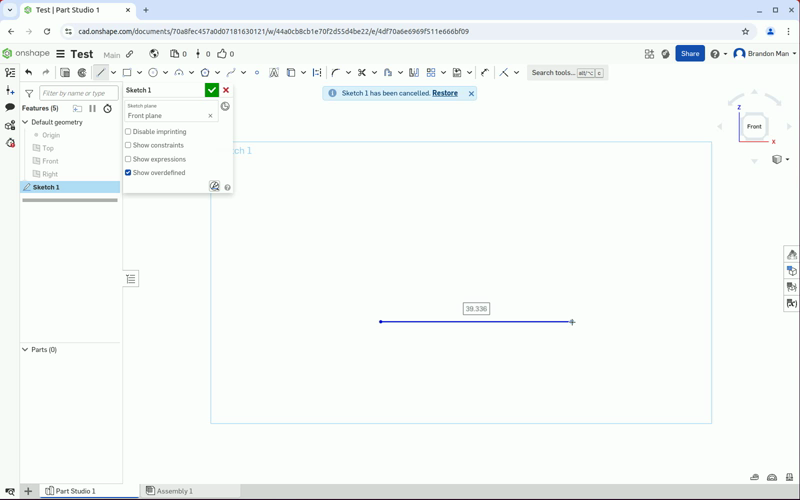
mouse_move(589, 321)
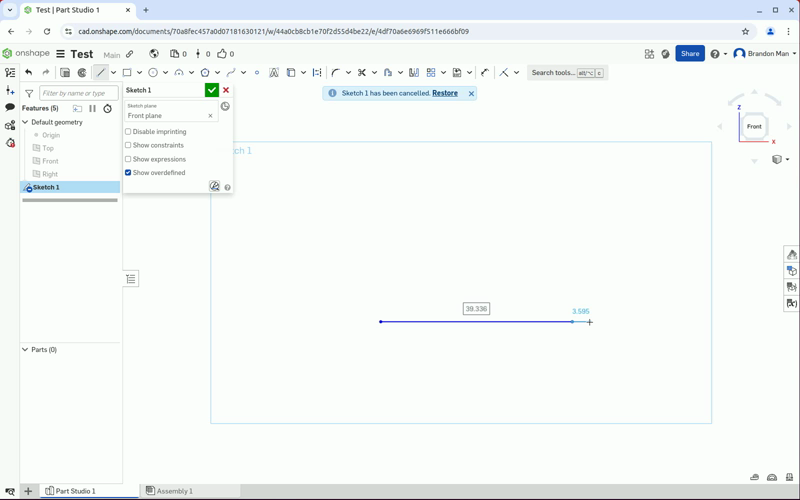
mouse_move(572, 273)
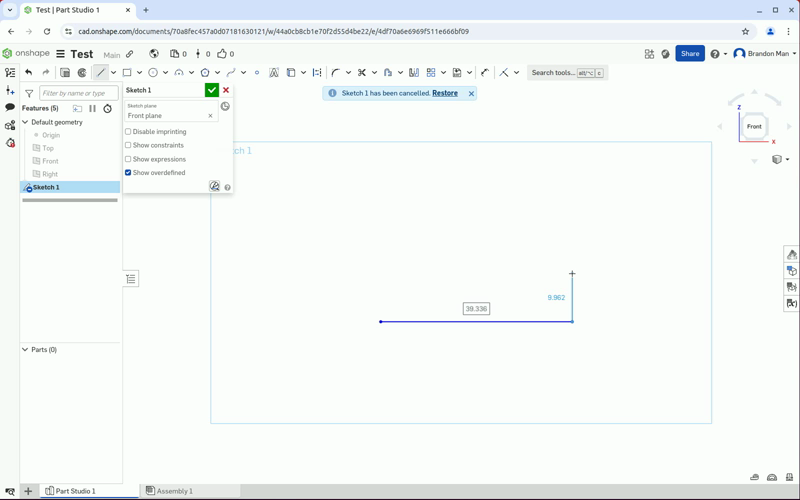
click(572, 273)
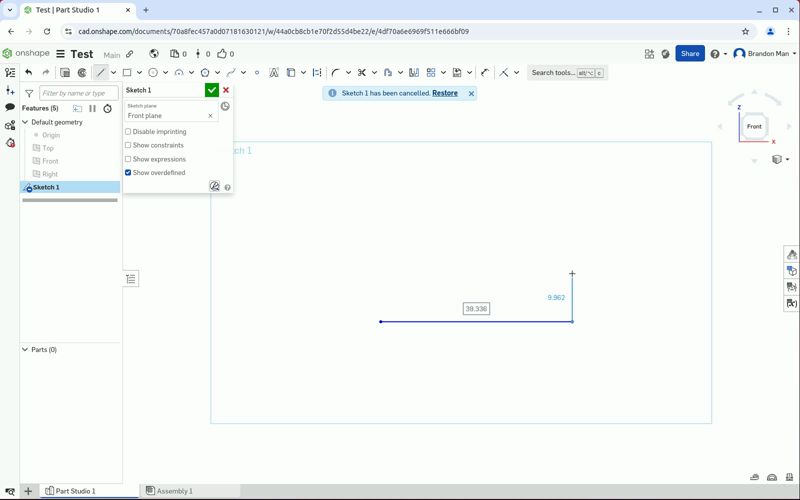
key_up(shift)
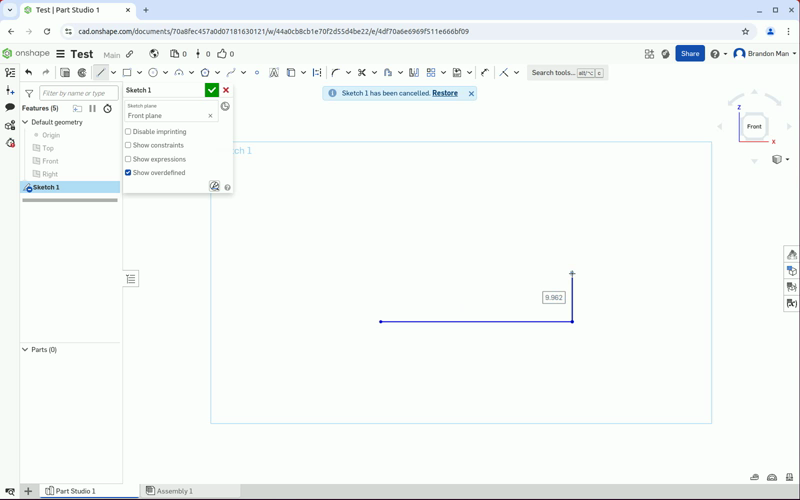
key_down(shift)
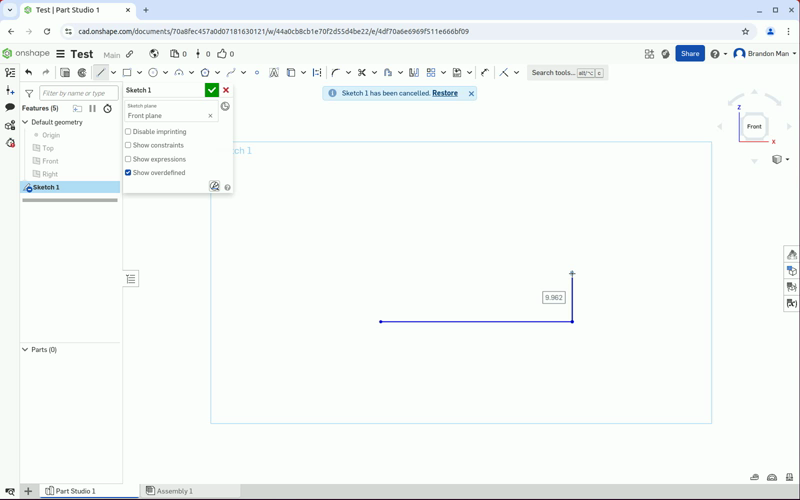
mouse_move(477, 273)
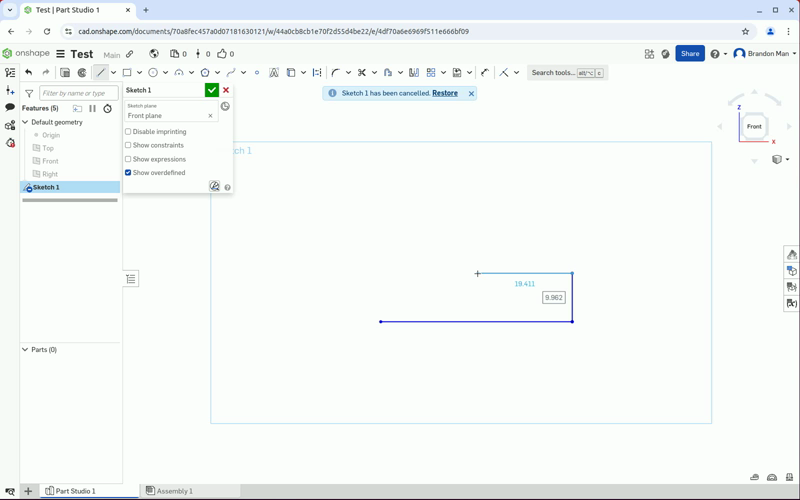
click(477, 273)
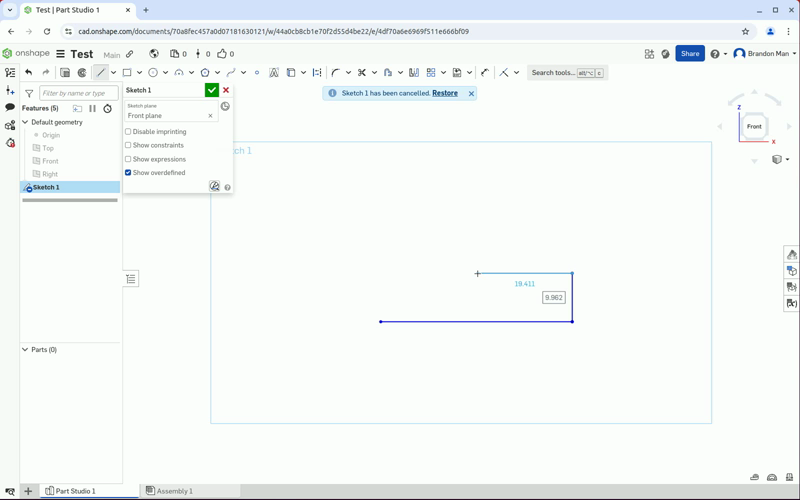
key_up(shift)
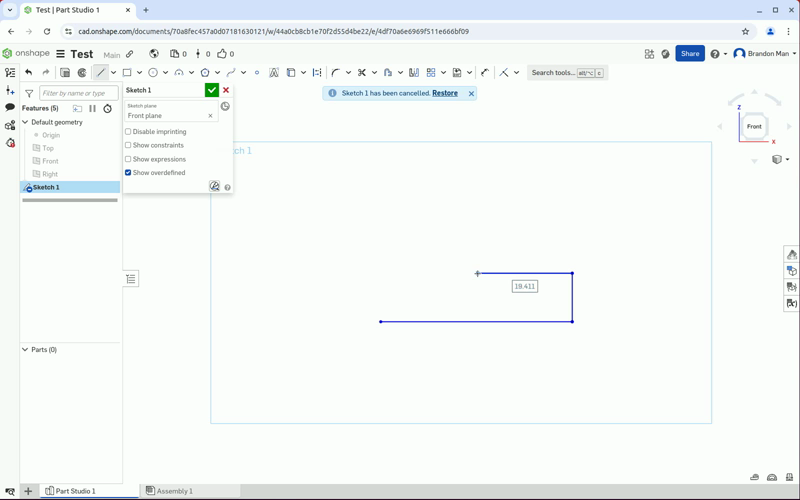
key_down(shift)
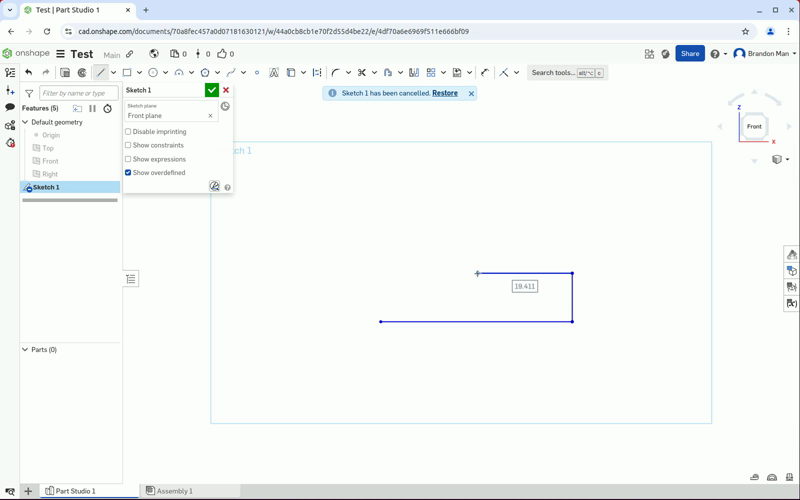
mouse_move(507, 273)
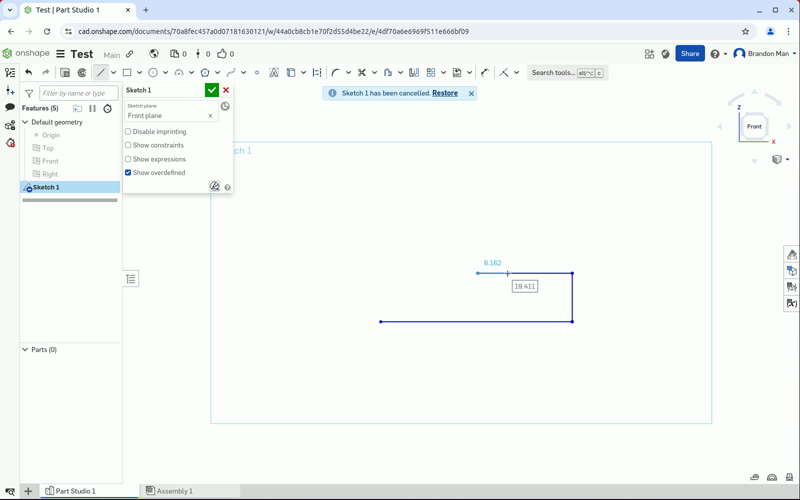
mouse_move(477, 225)
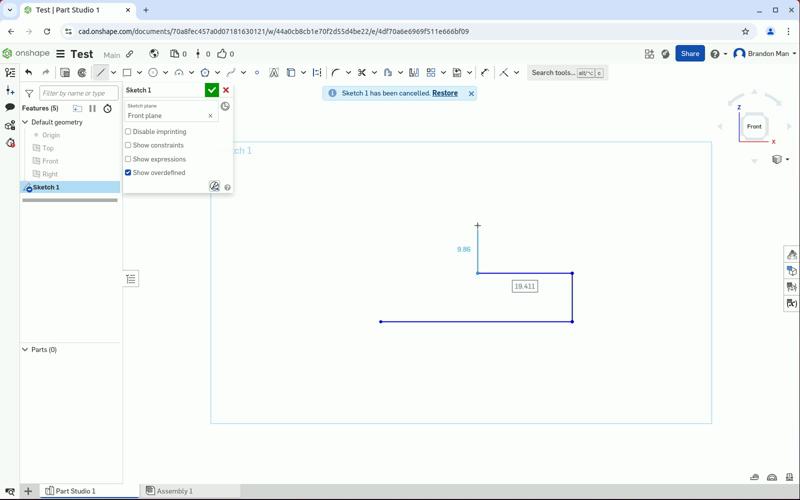
click(477, 225)
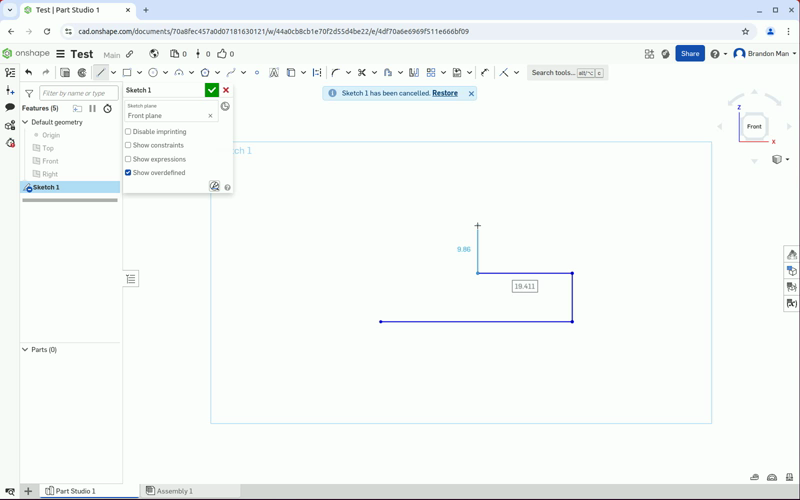
key_up(shift)
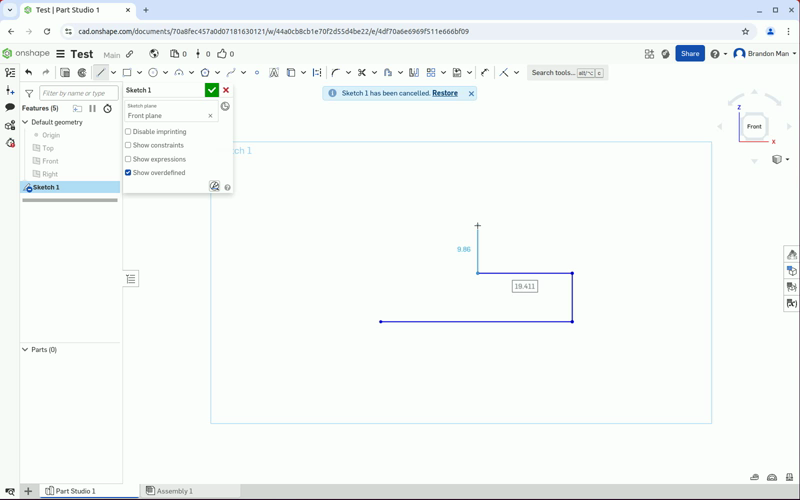
key_down(shift)
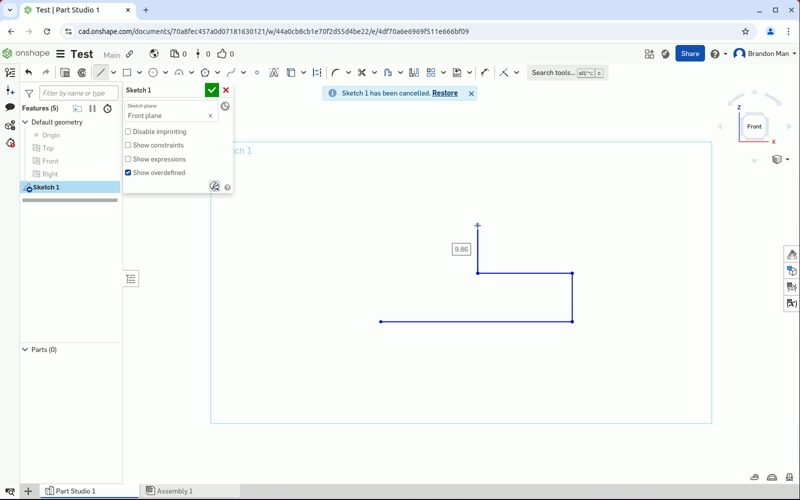
mouse_move(380, 225)
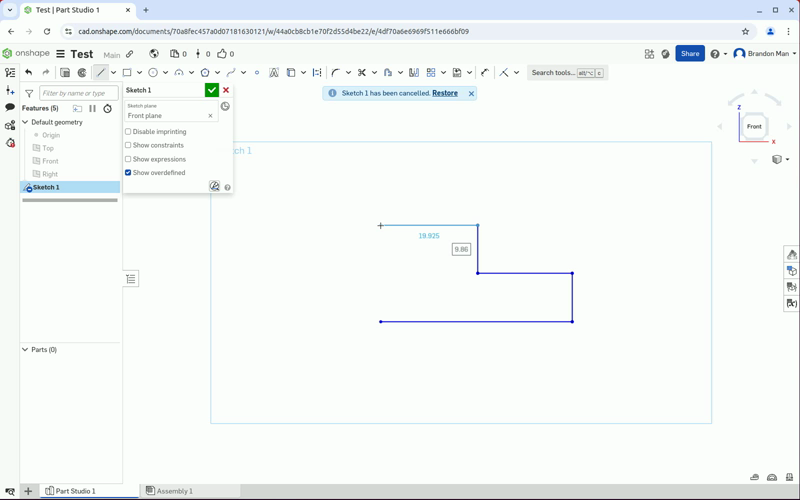
click(380, 225)
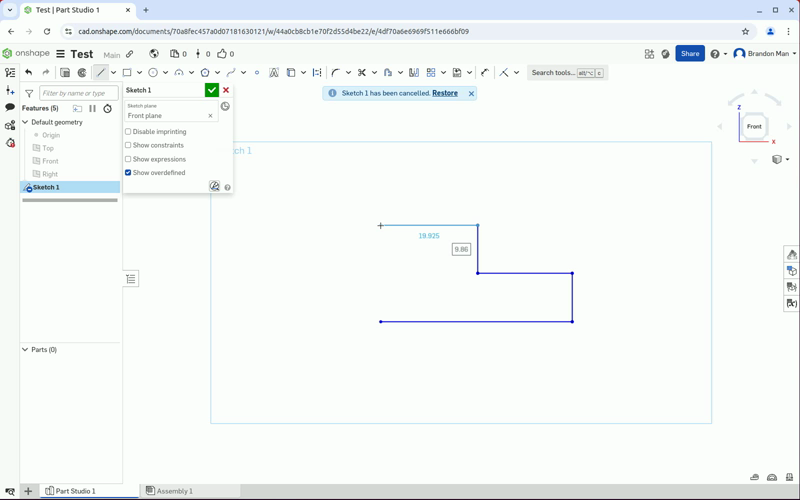
key_up(shift)
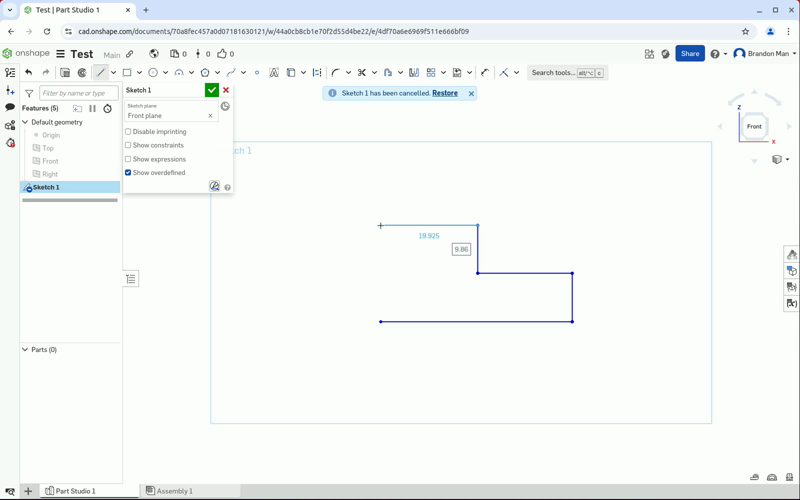
key_down(shift)
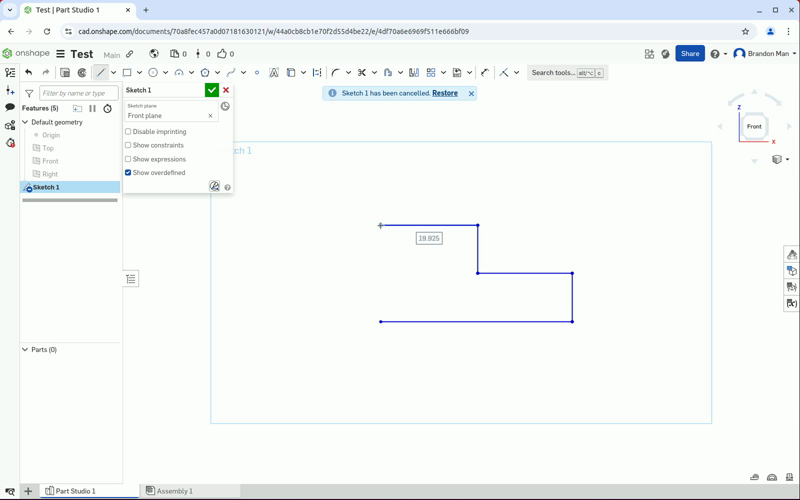
mouse_move(380, 321)
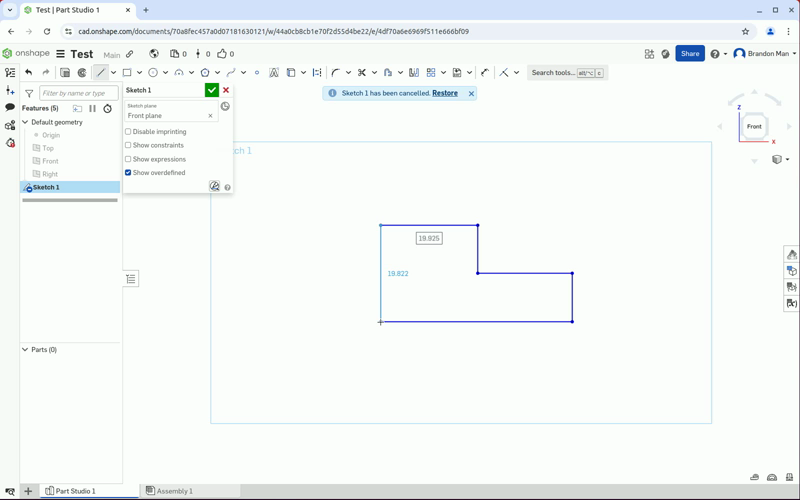
key_up(shift)
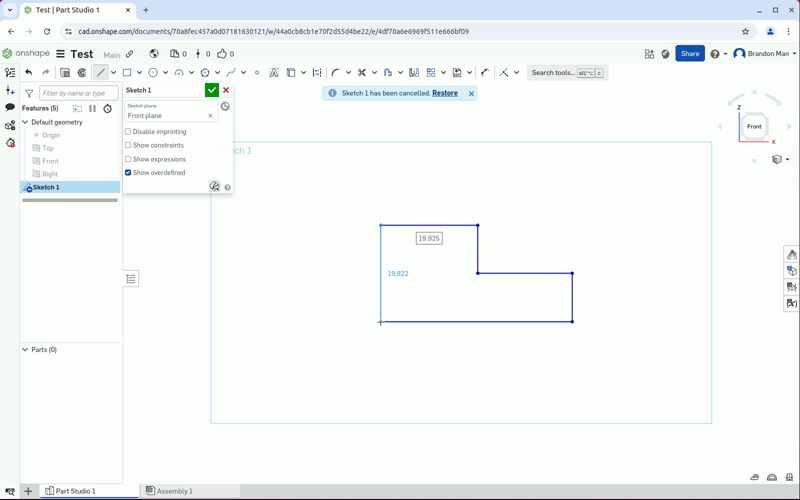
click(380, 321)
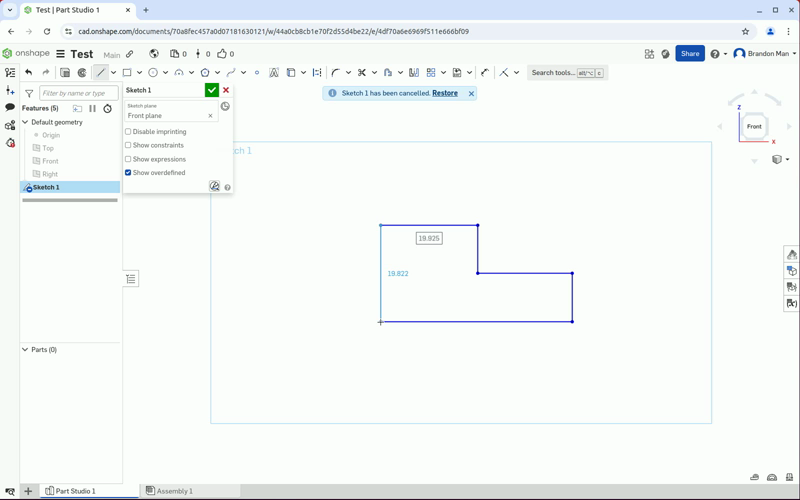
key(esc)
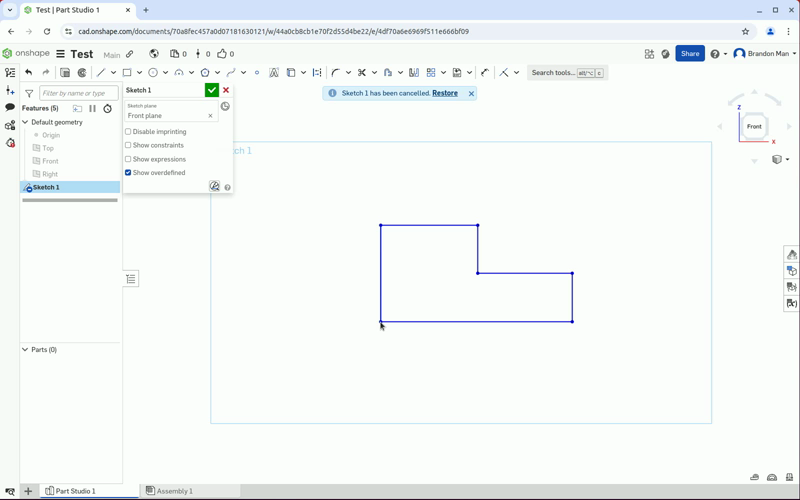
mouse_move(554, 300)
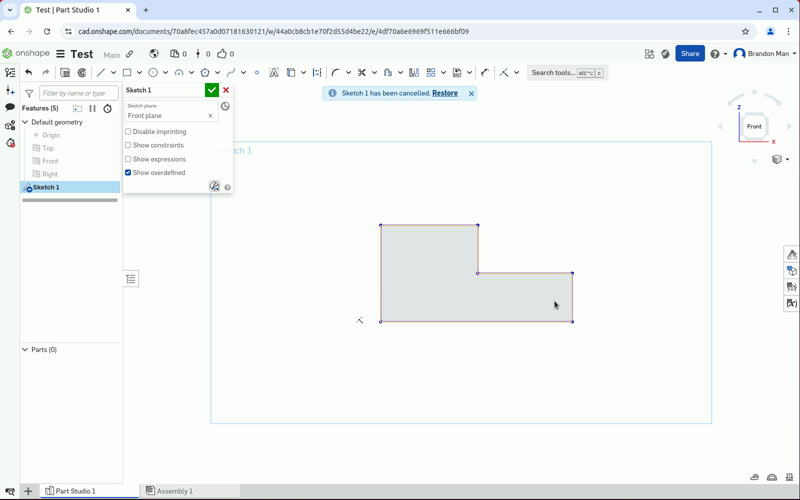
click(554, 300)
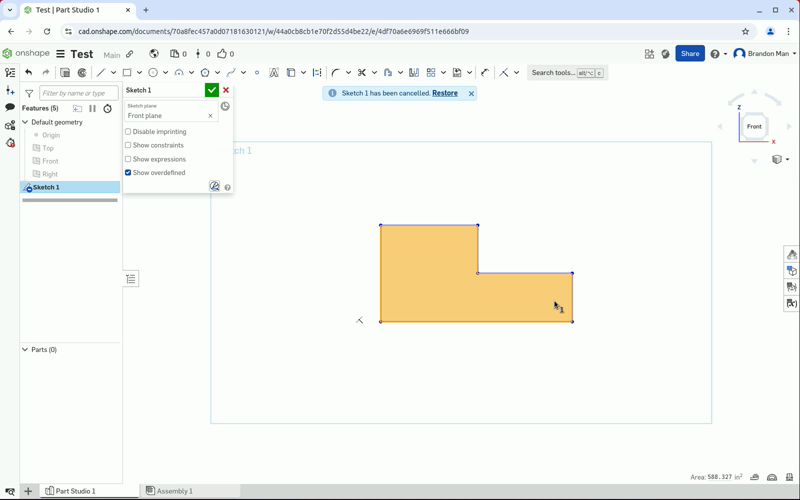
mouse_move(73, 352)
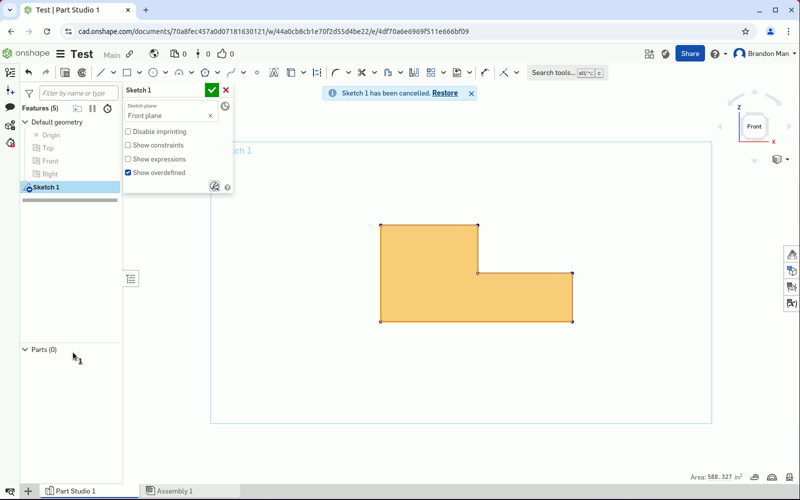
key(shift+y)
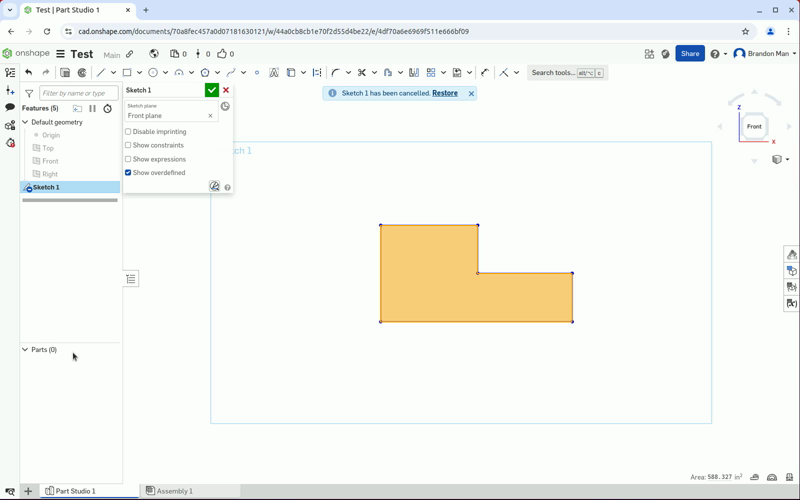
key(shift+e)
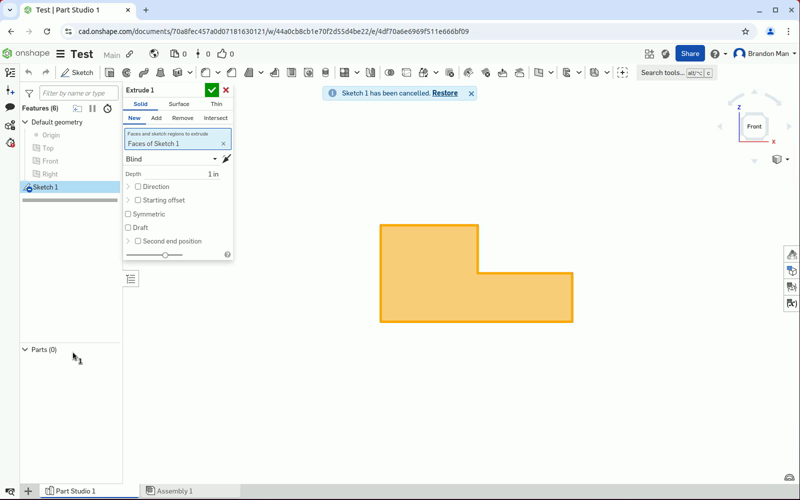
mouse_move(143, 106)
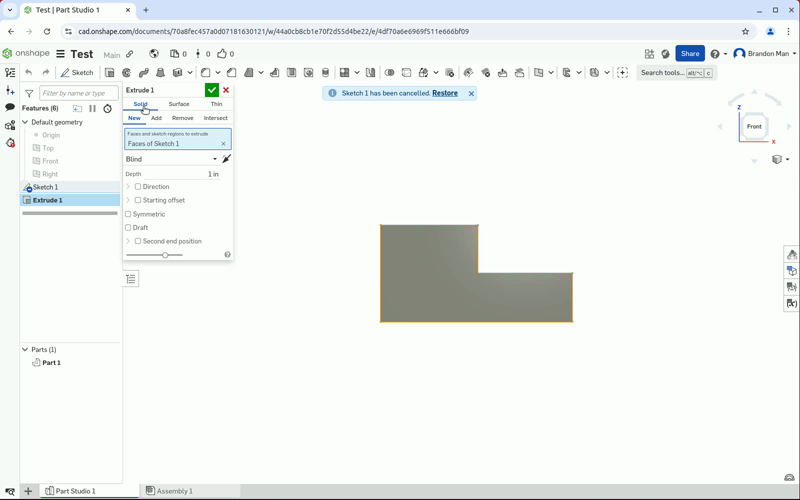
click(143, 106)
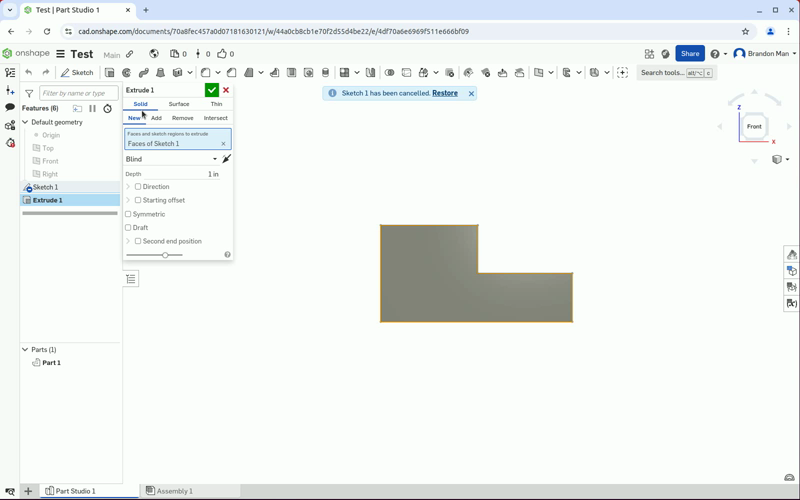
mouse_move(137, 120)
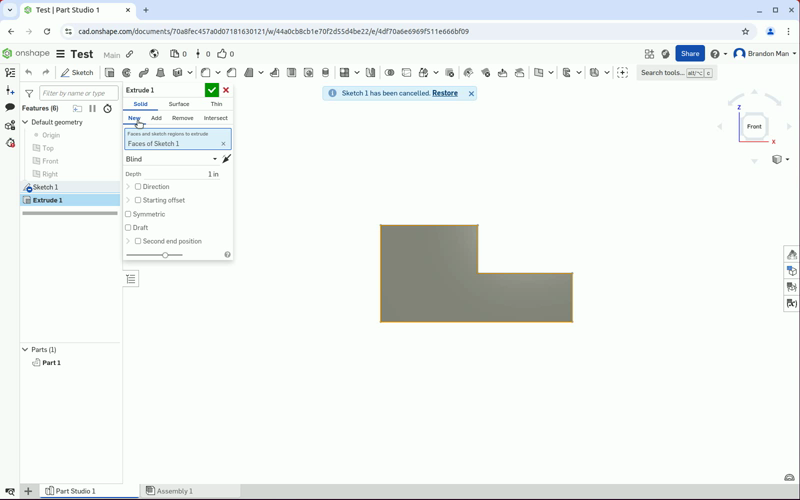
click(137, 120)
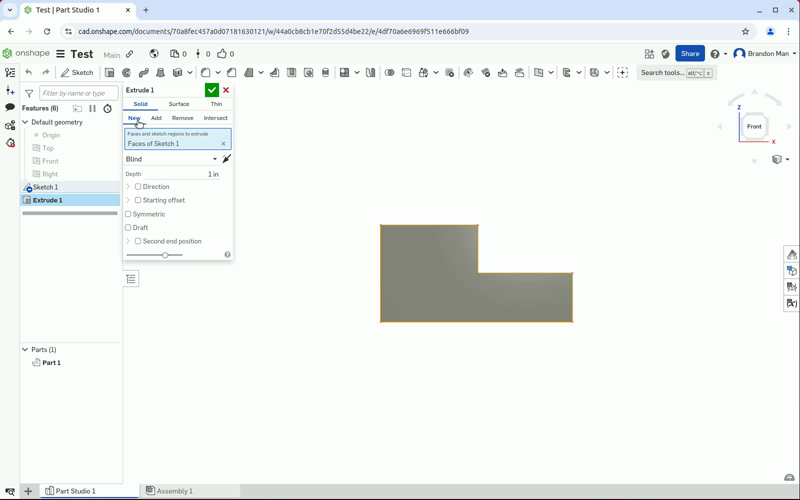
key(tab, 4)
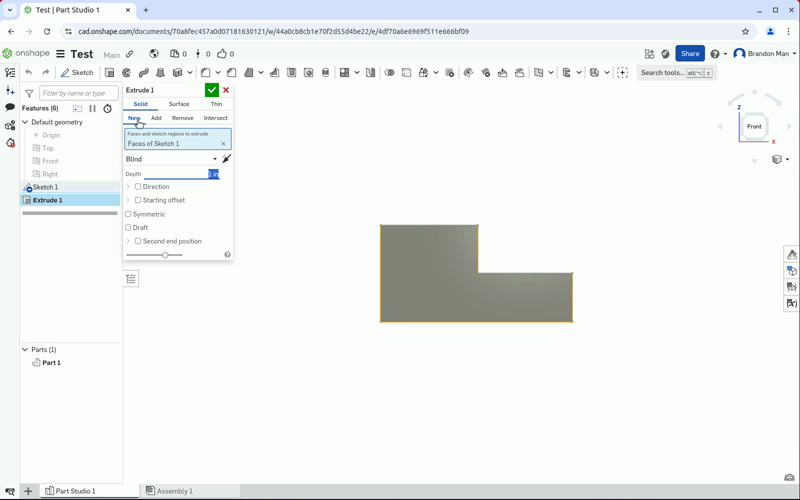
text(11.795)
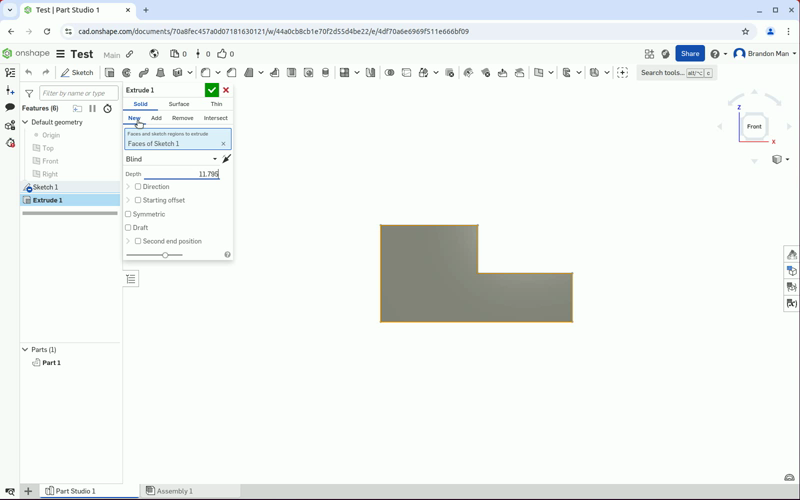
key(enter)
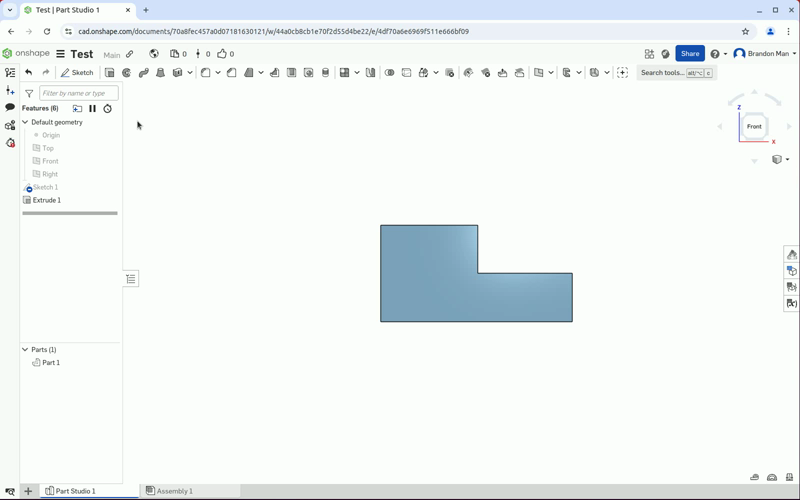
key(shift+h)
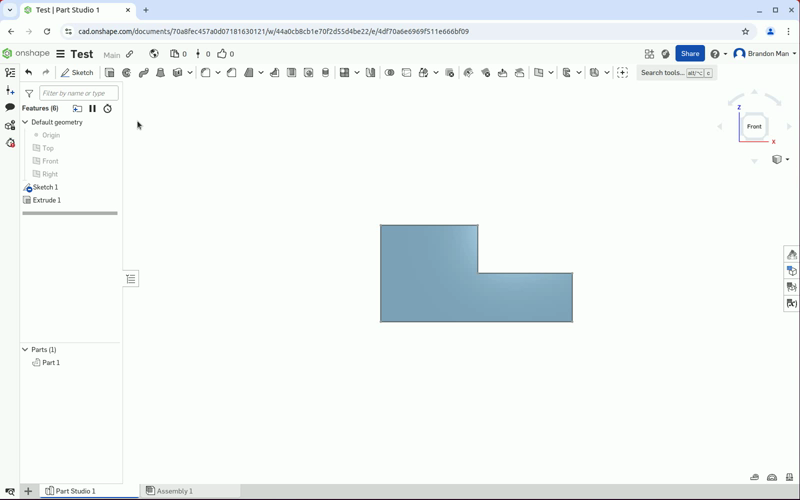
key(shift+h)
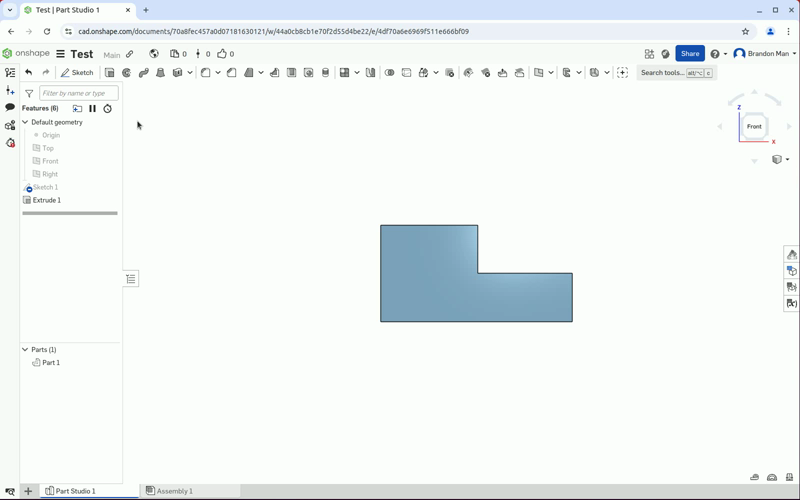
mouse_move(73, 189)
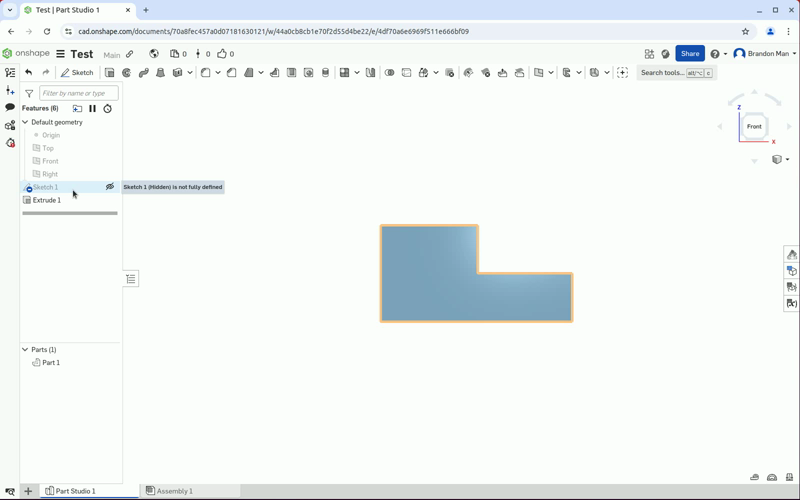
click(73, 189)
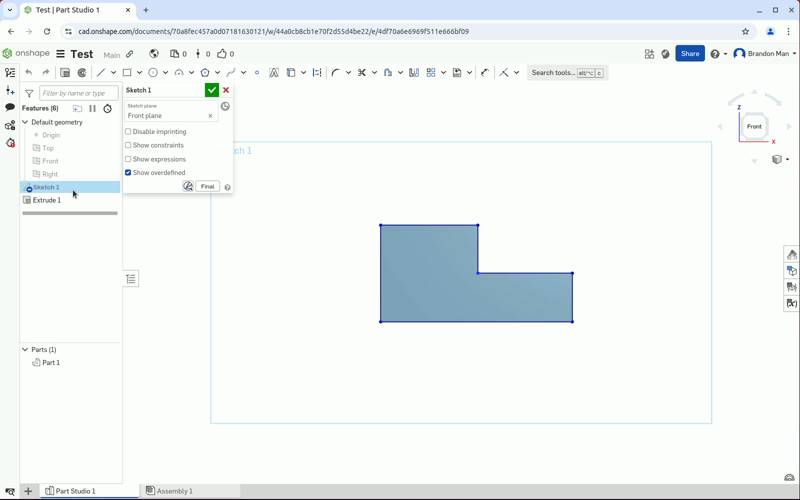
mouse_move(229, 92)
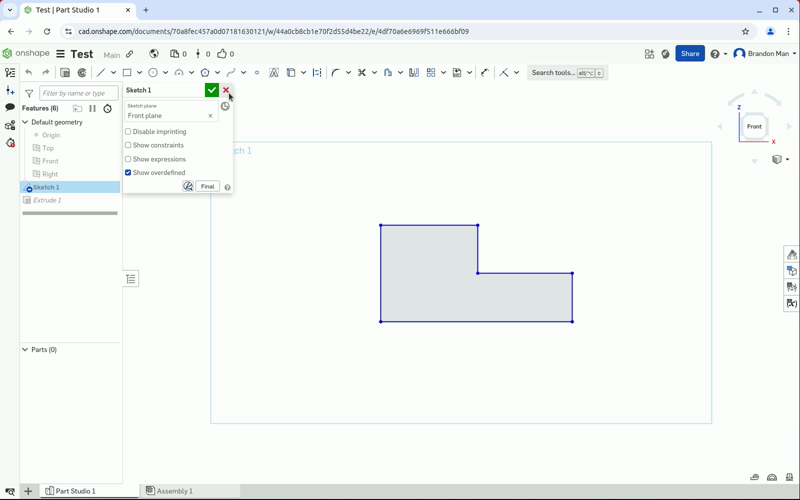
click(229, 92)
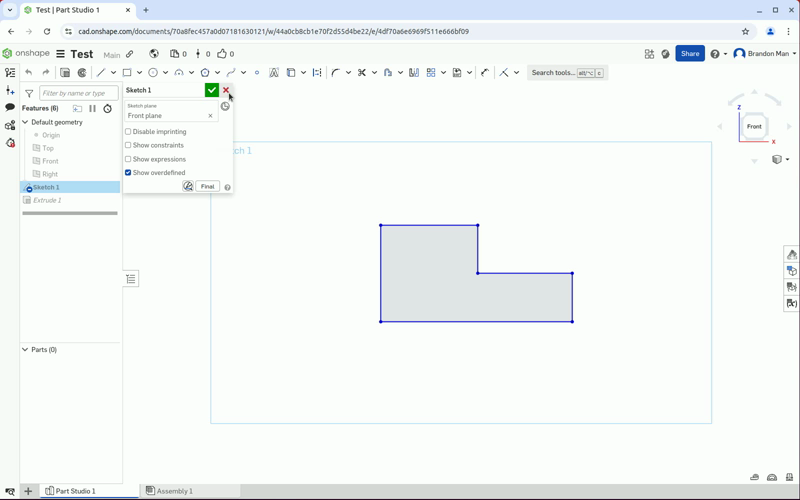
key(shift+s)
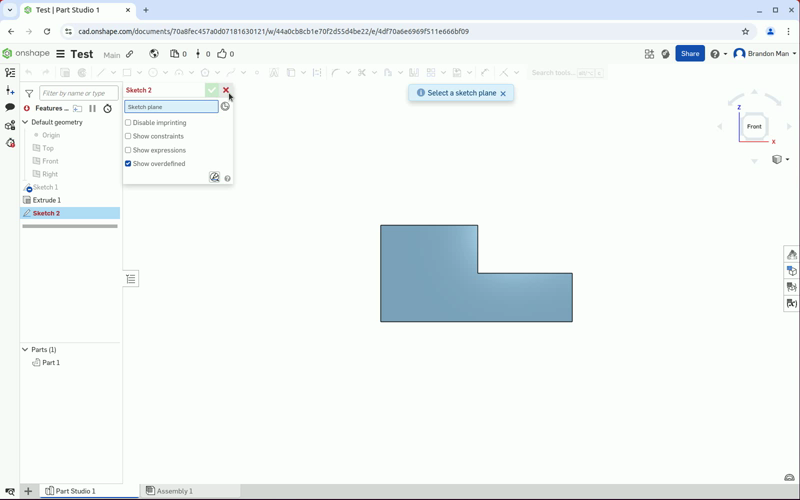
mouse_move(73, 163)
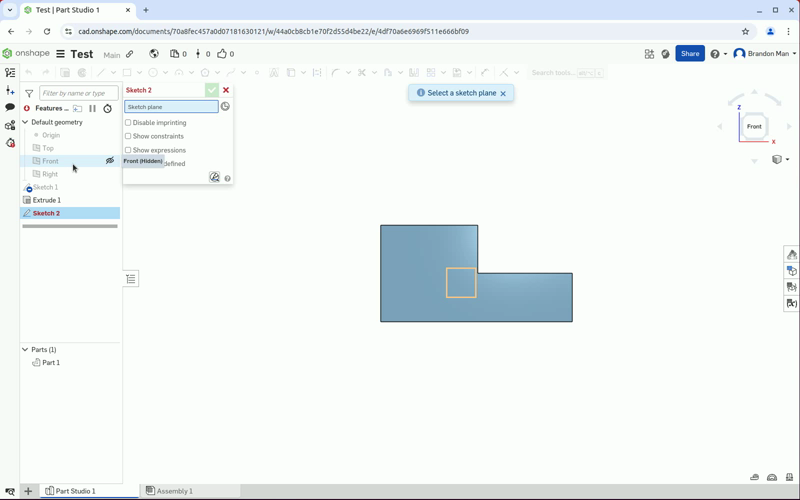
click(73, 163)
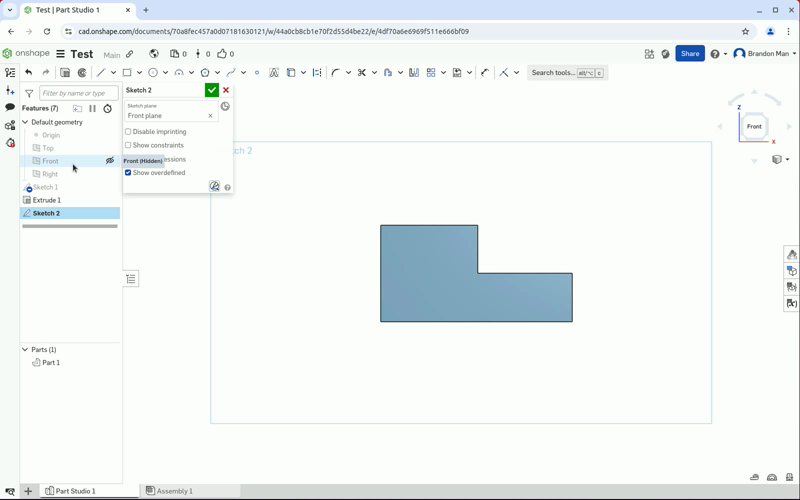
mouse_move(73, 352)
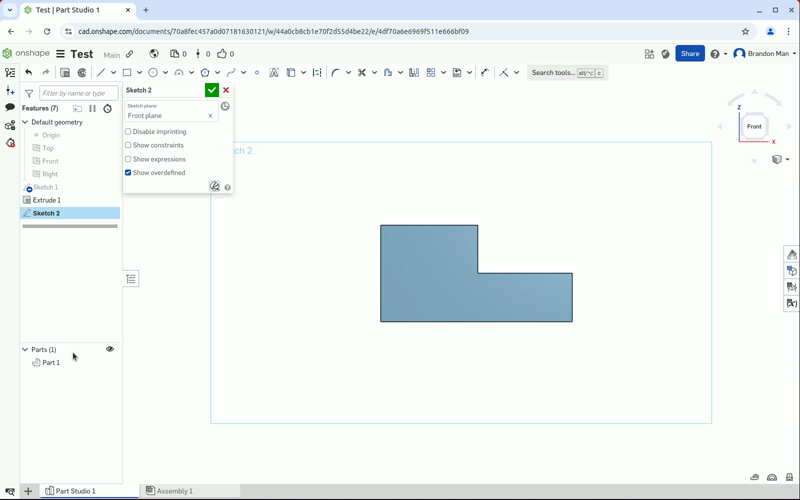
key(y)
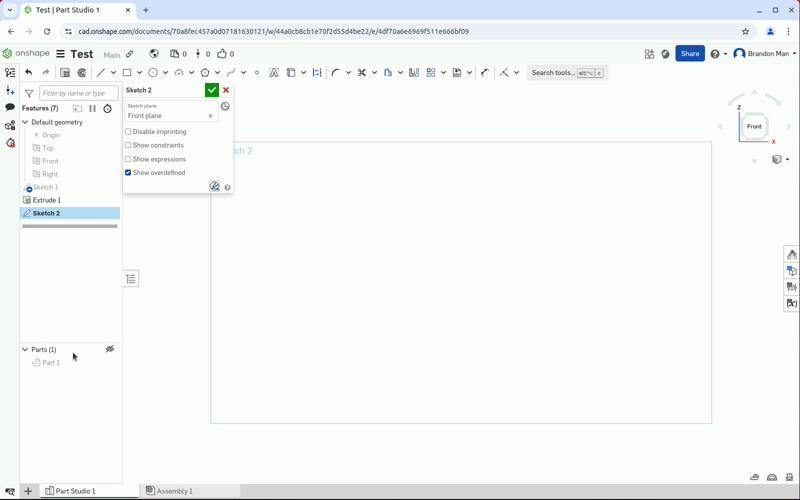
key(l)
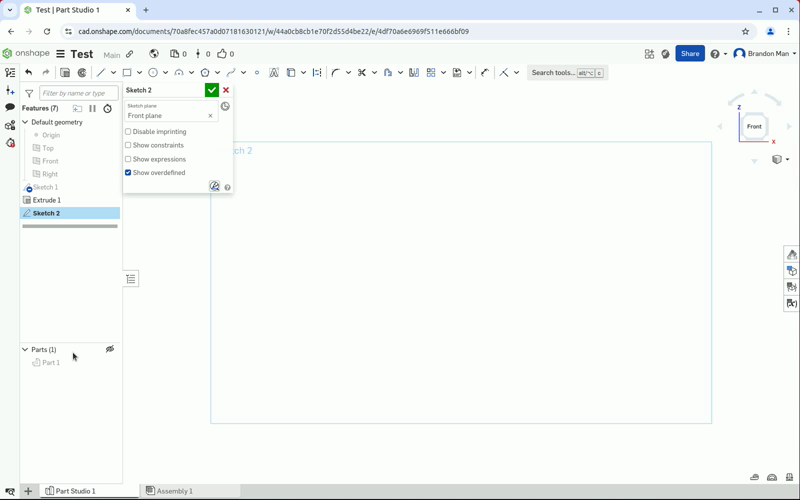
key_down(shift)
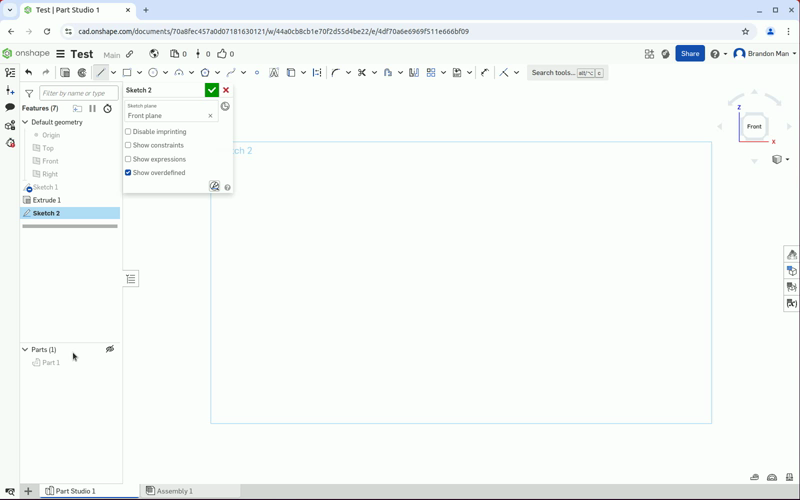
mouse_move(380, 321)
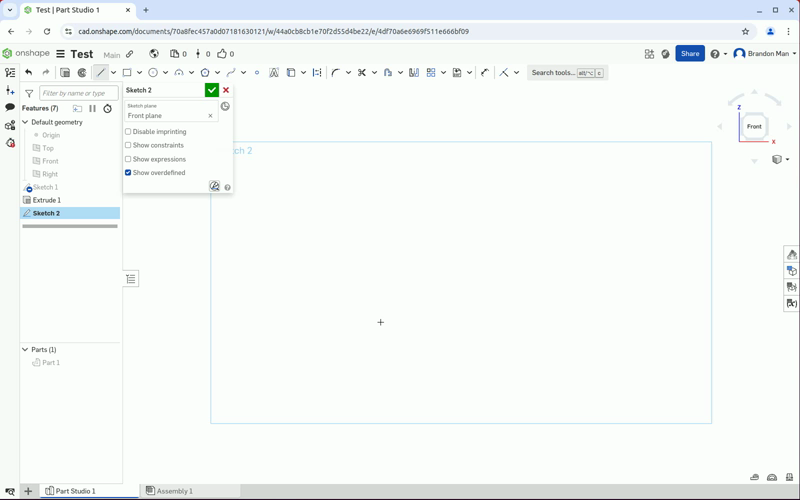
click(380, 321)
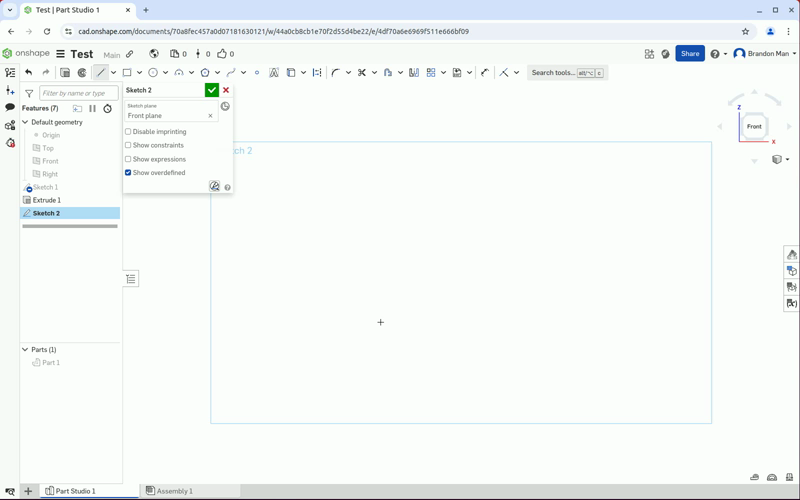
key_up(shift)
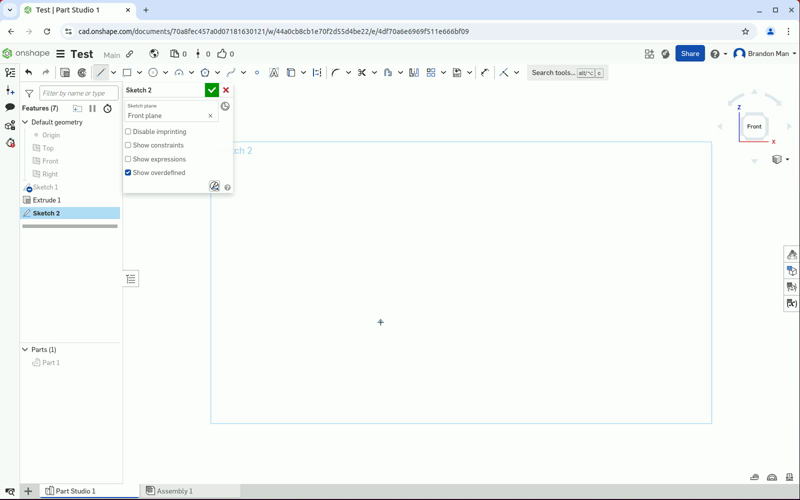
key_down(shift)
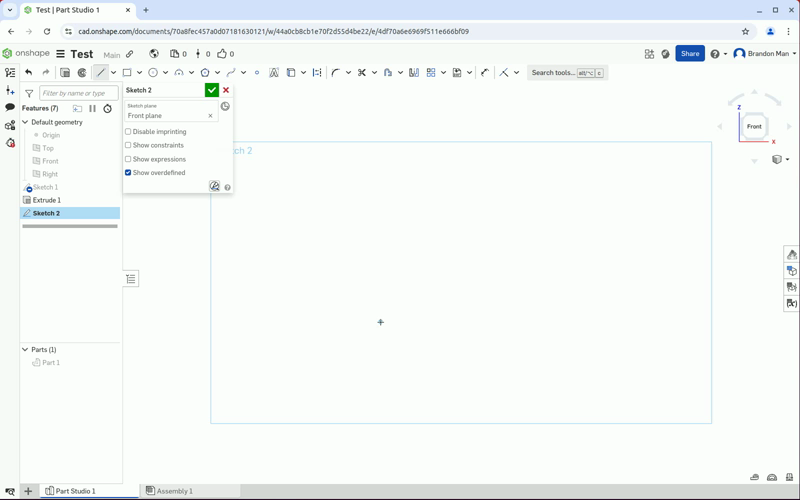
mouse_move(572, 321)
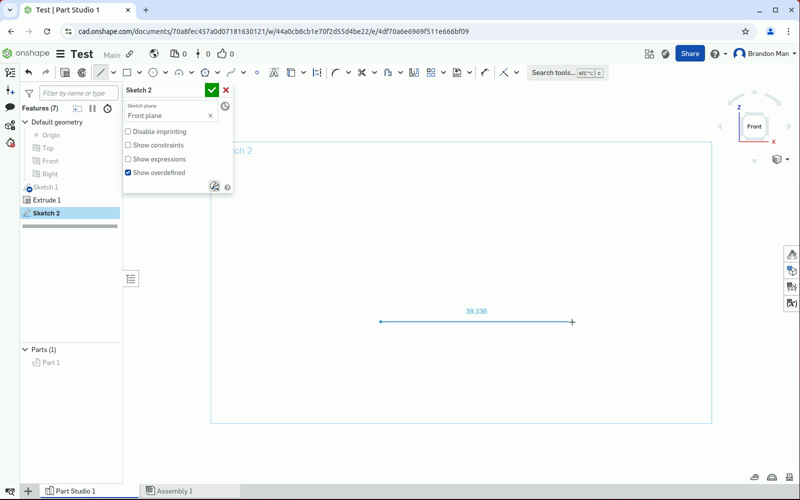
click(572, 321)
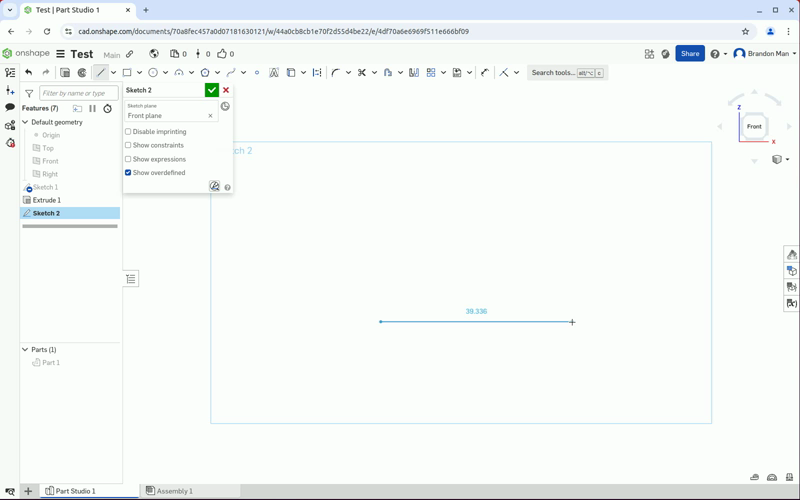
key_up(shift)
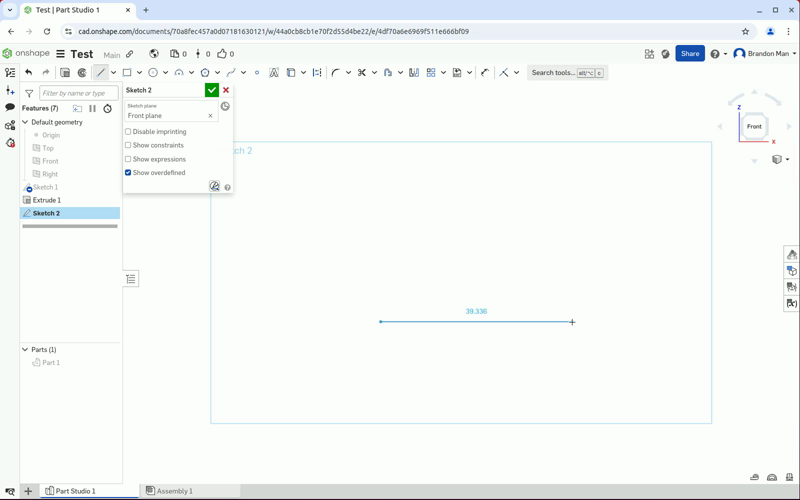
key_down(shift)
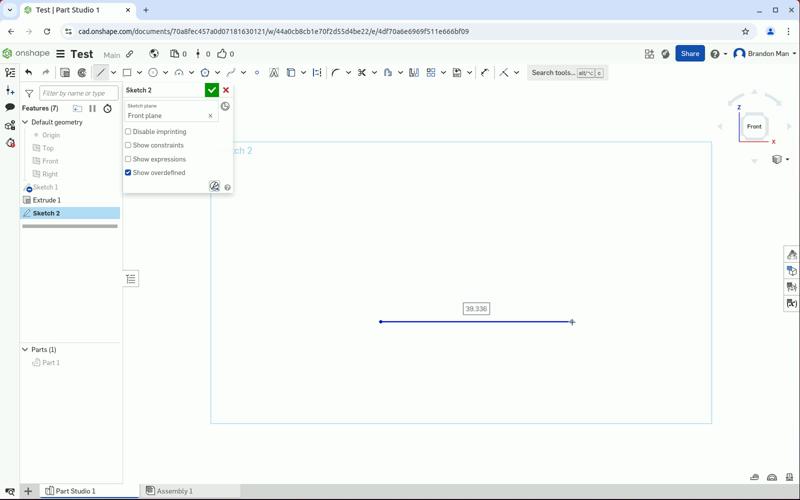
mouse_move(589, 321)
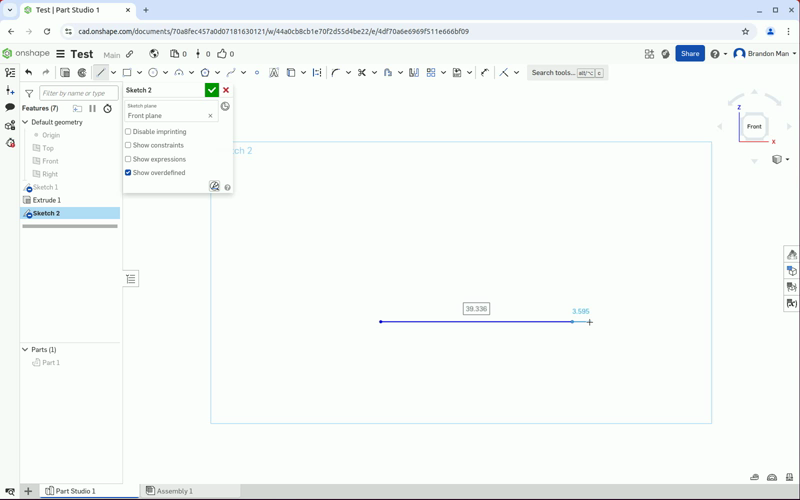
mouse_move(572, 273)
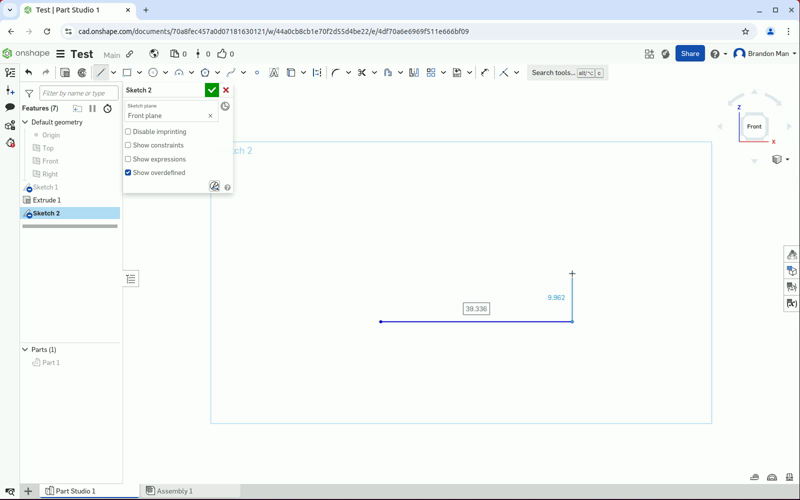
click(572, 273)
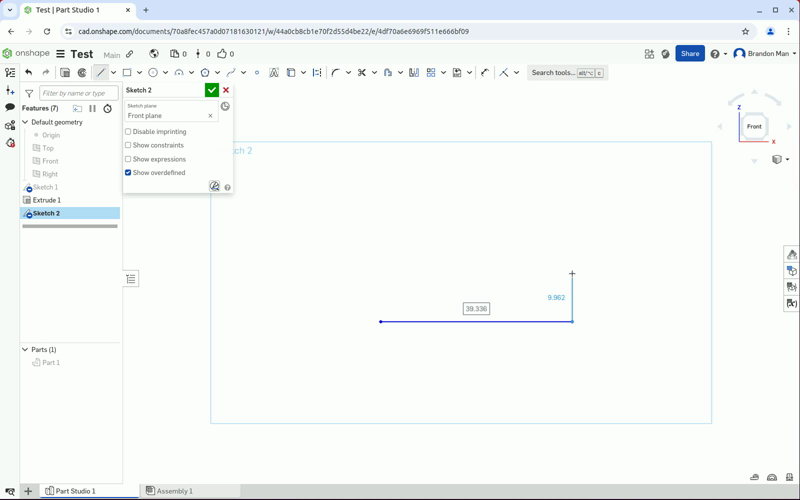
key_up(shift)
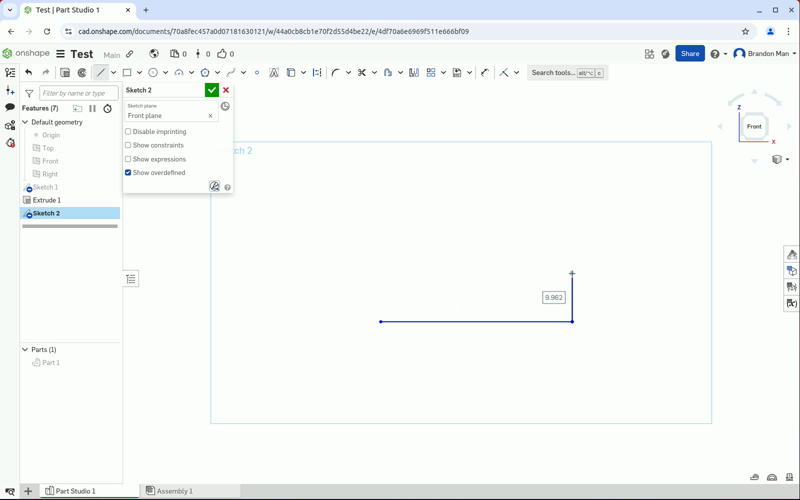
key_down(shift)
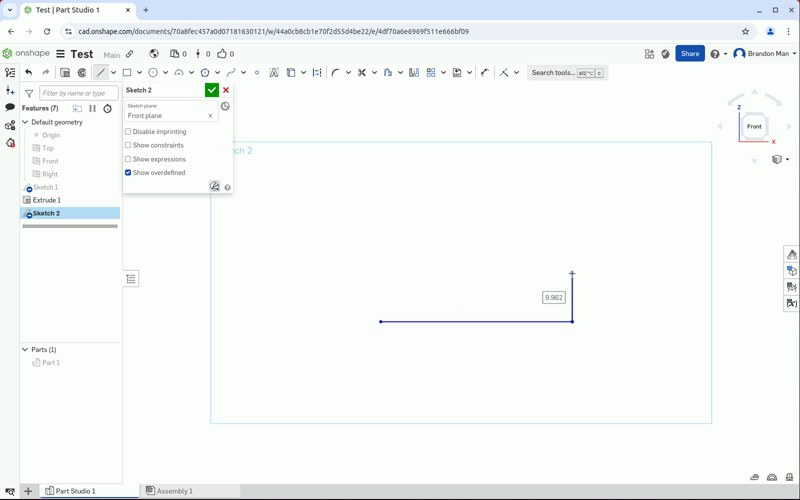
mouse_move(477, 273)
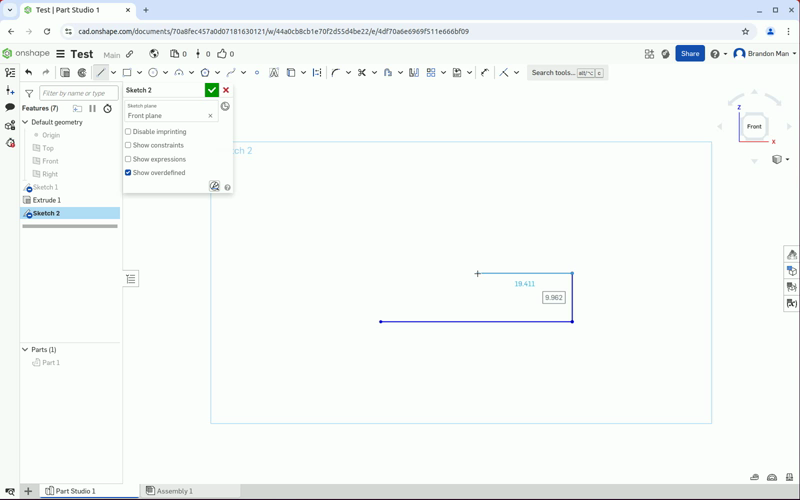
click(477, 273)
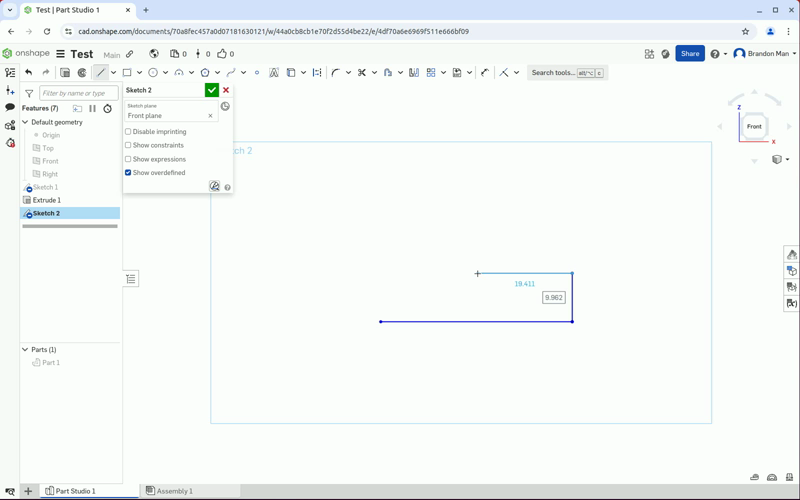
key_up(shift)
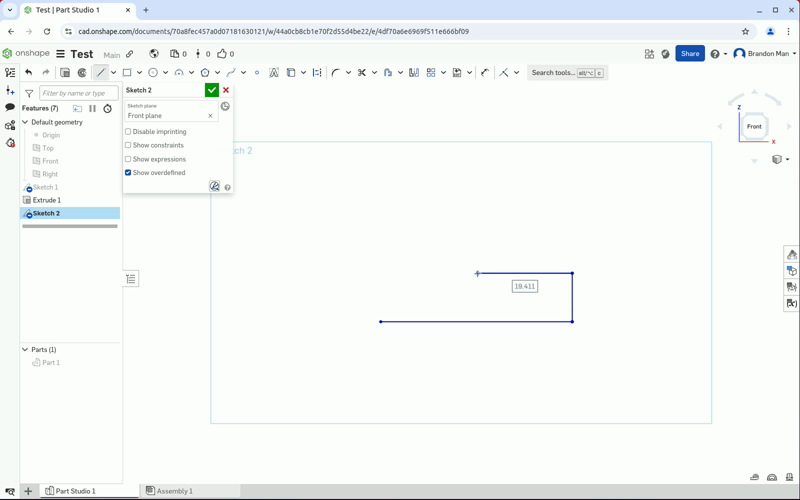
key_down(shift)
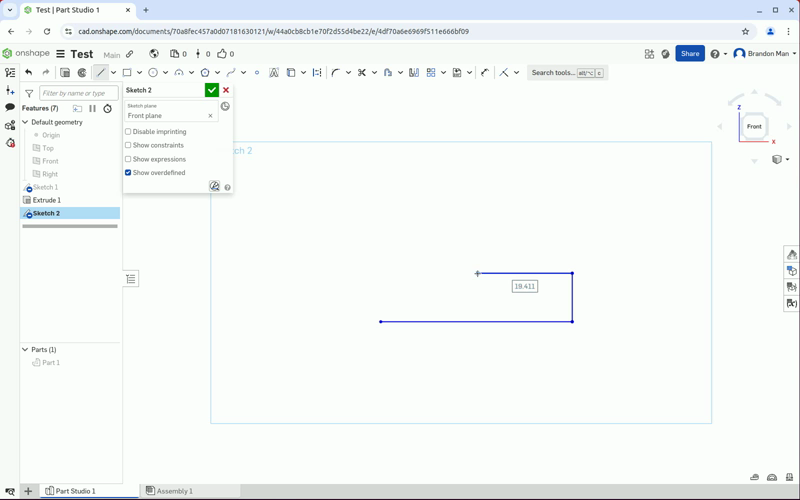
mouse_move(507, 273)
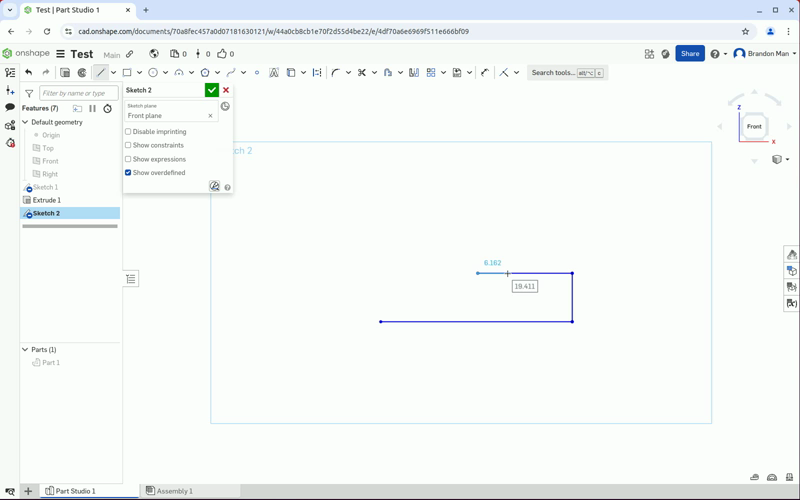
mouse_move(477, 225)
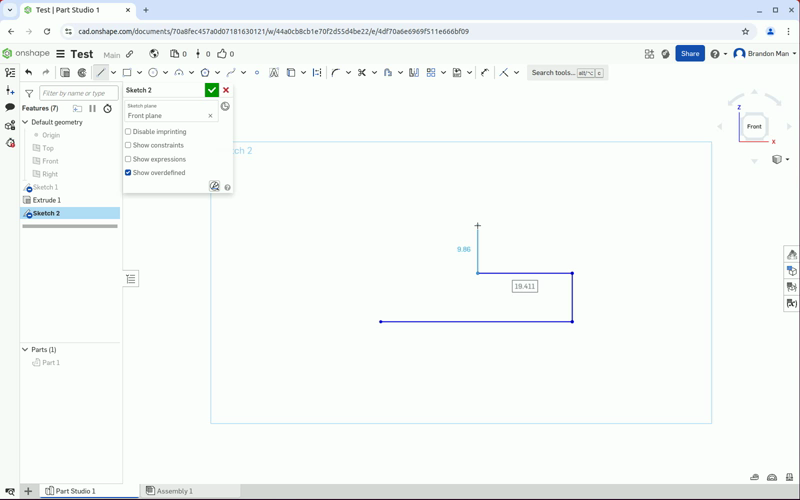
click(477, 225)
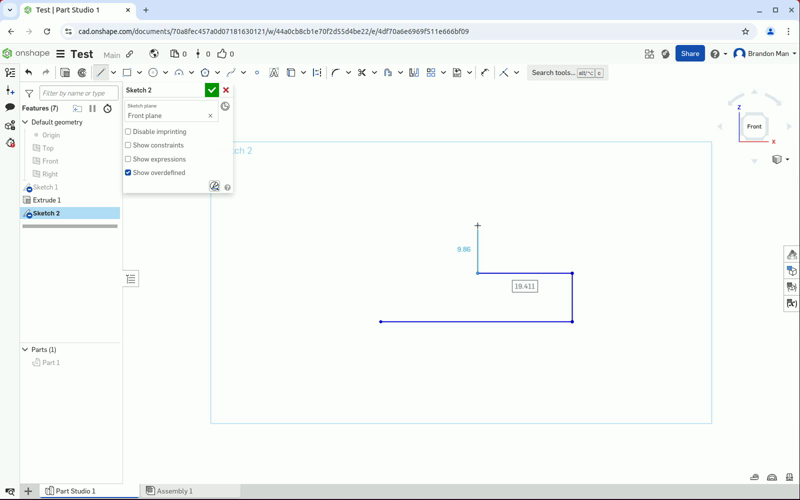
key_up(shift)
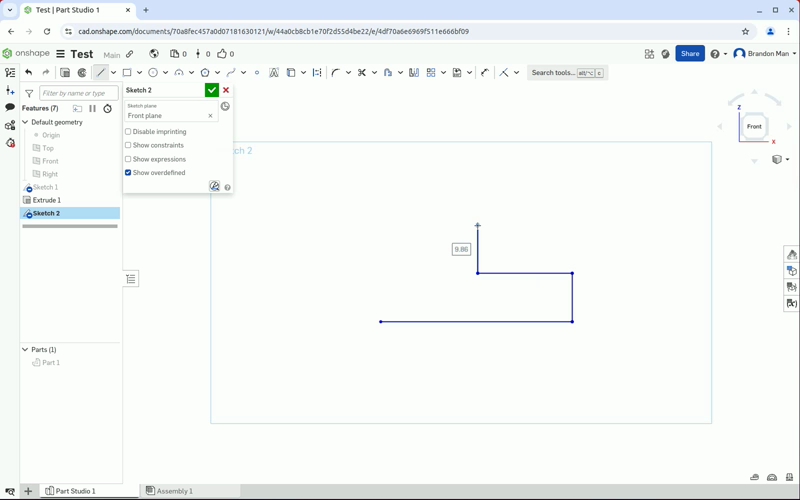
key_down(shift)
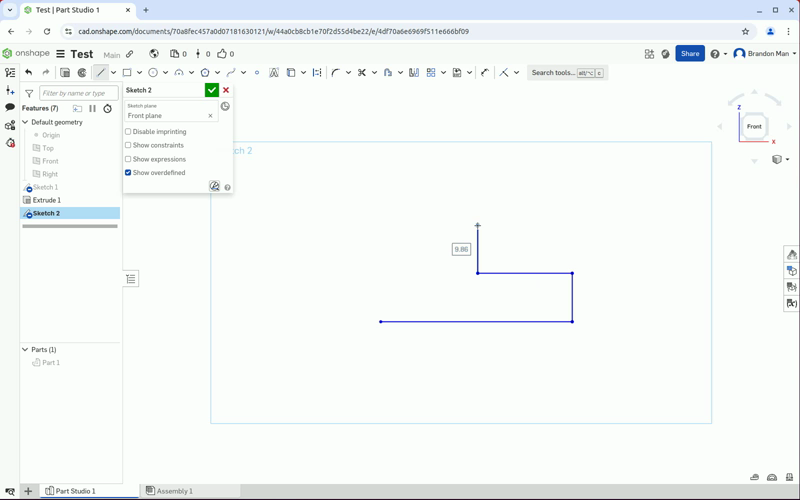
mouse_move(380, 225)
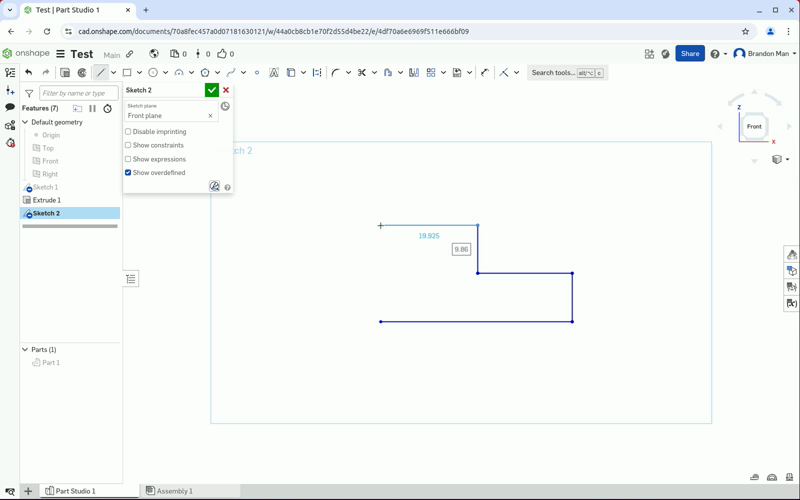
click(380, 225)
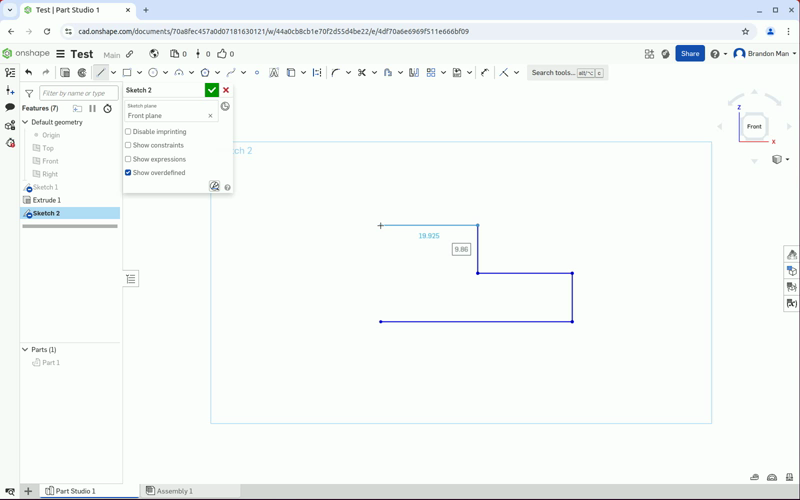
key_up(shift)
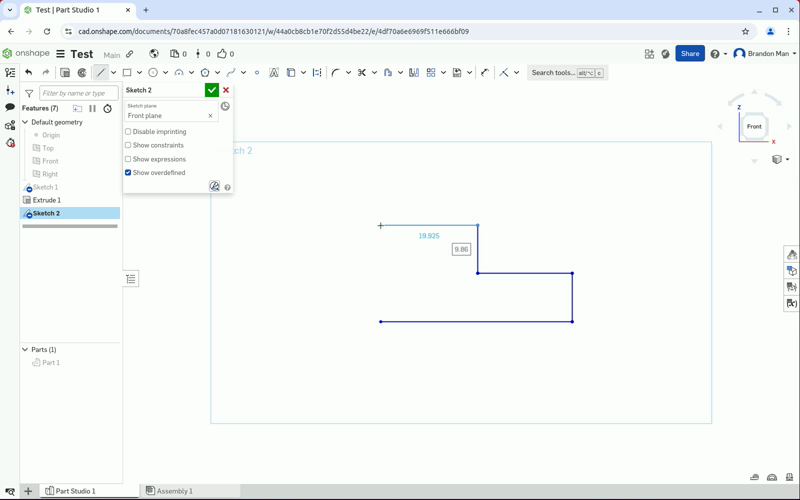
key_down(shift)
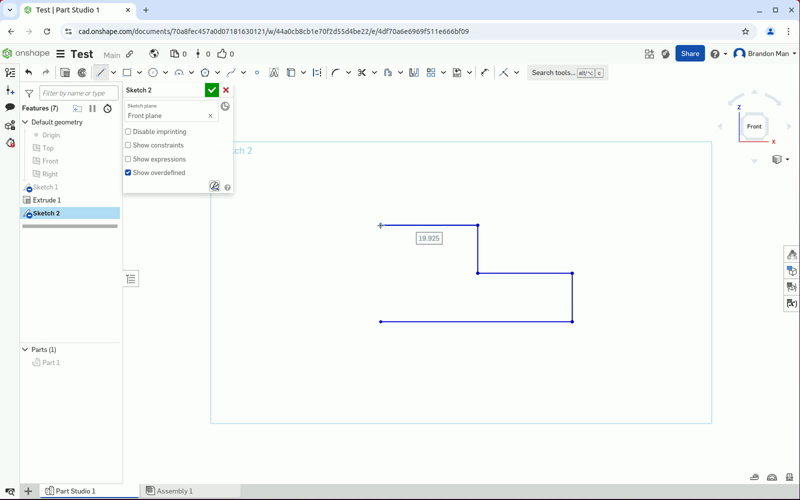
mouse_move(380, 321)
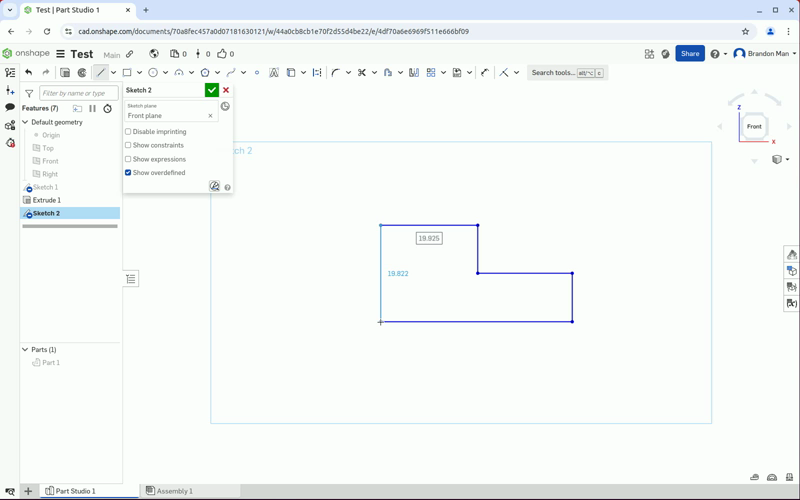
key_up(shift)
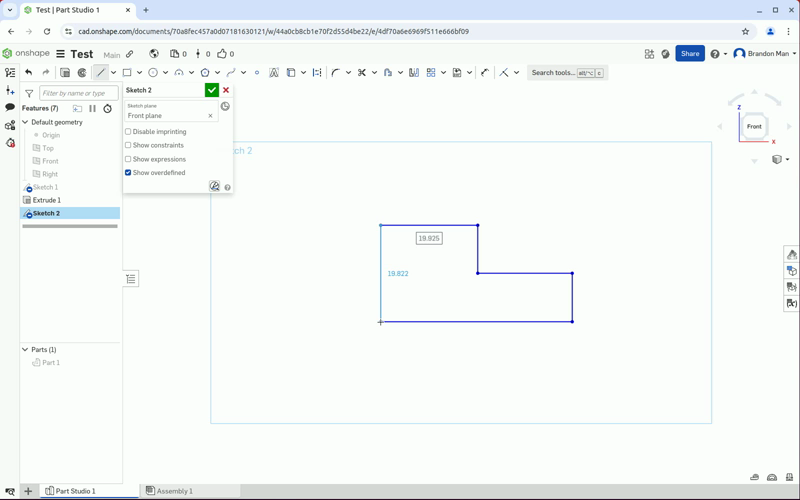
click(380, 321)
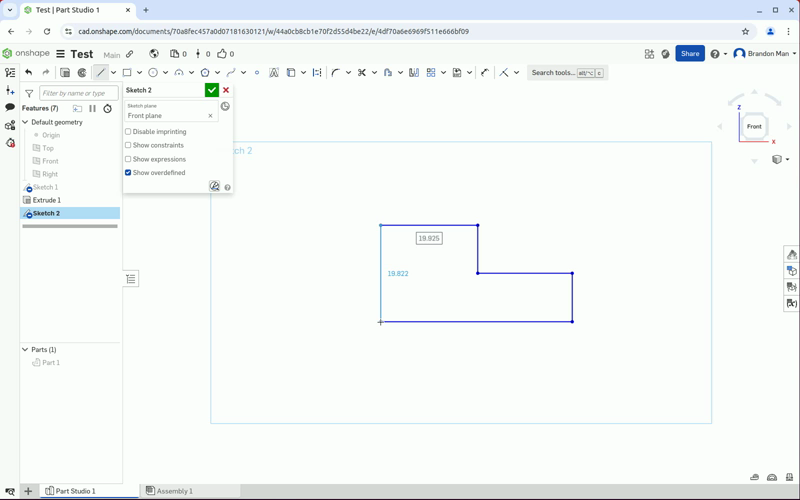
key(esc)
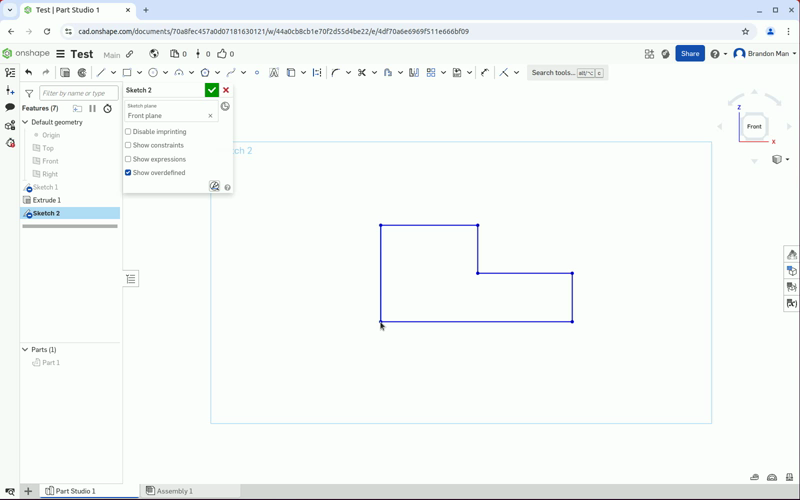
mouse_move(413, 305)
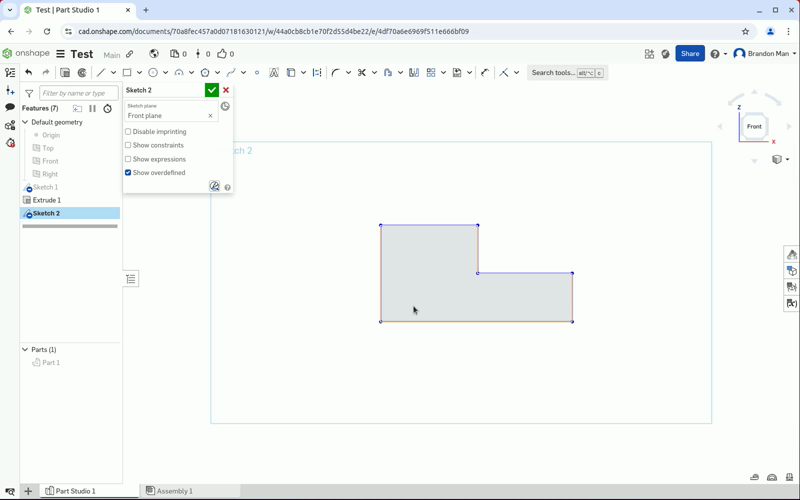
click(413, 305)
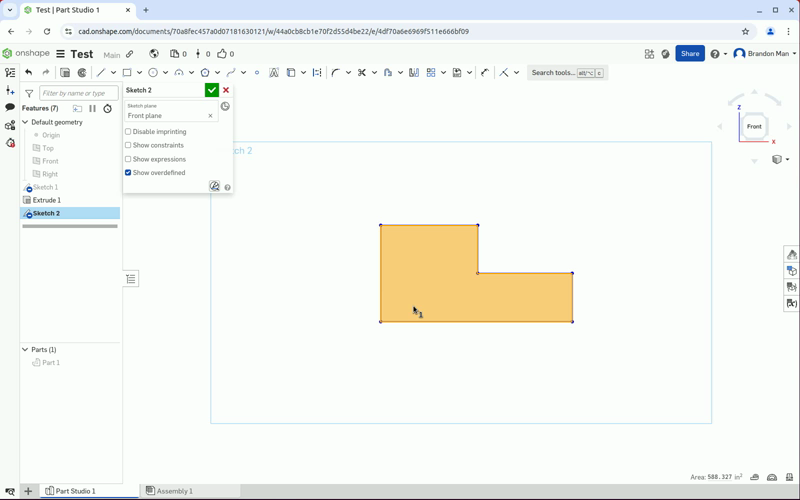
mouse_move(73, 352)
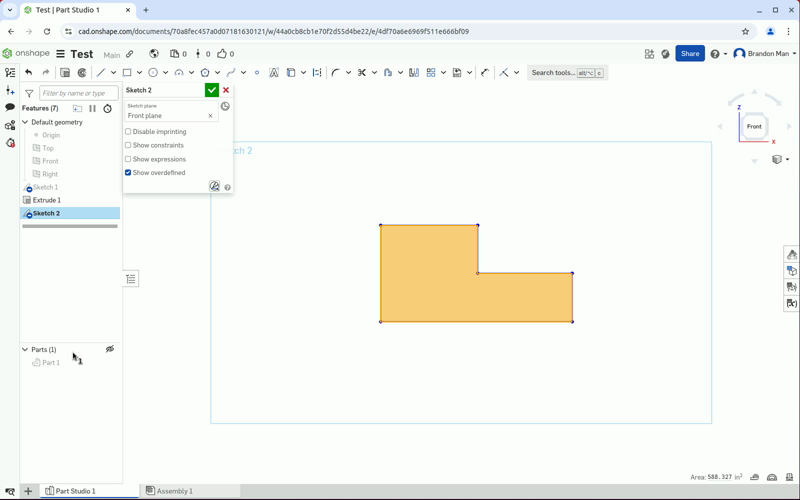
key(shift+y)
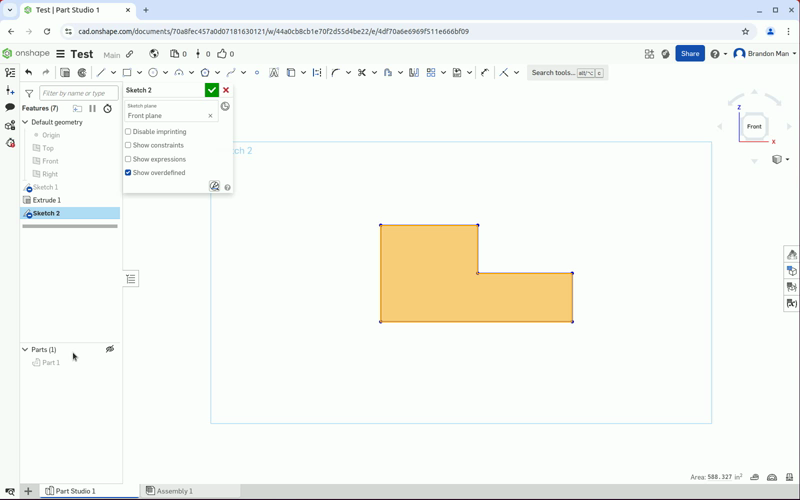
key(shift+e)
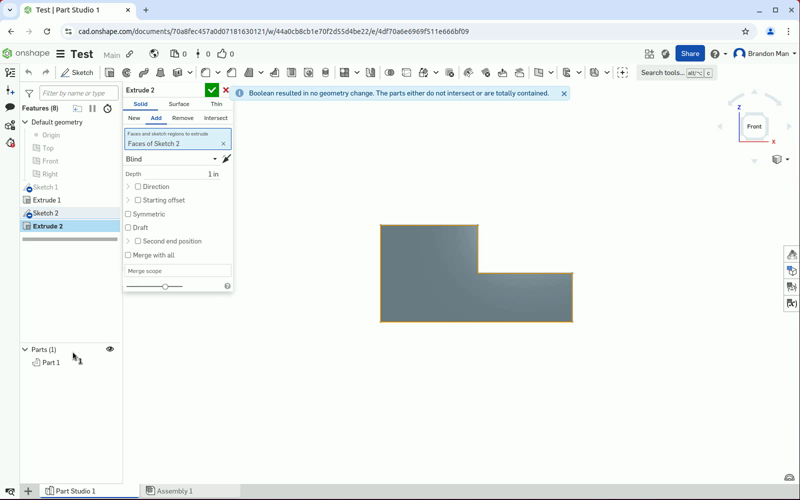
mouse_move(143, 106)
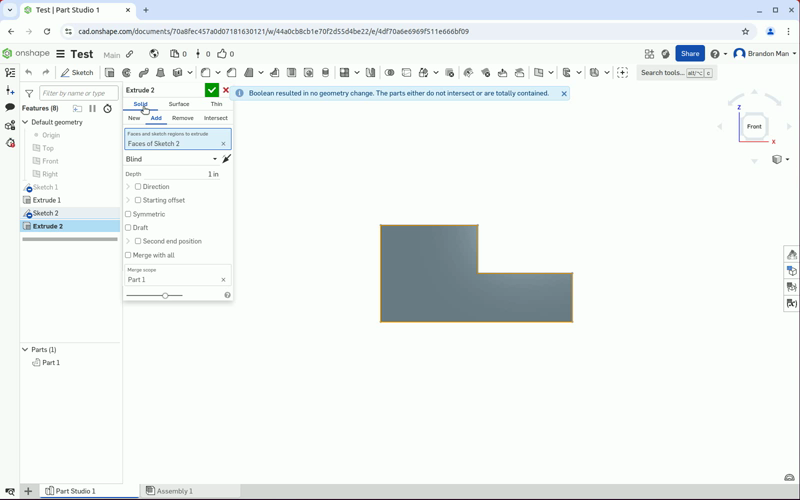
click(143, 106)
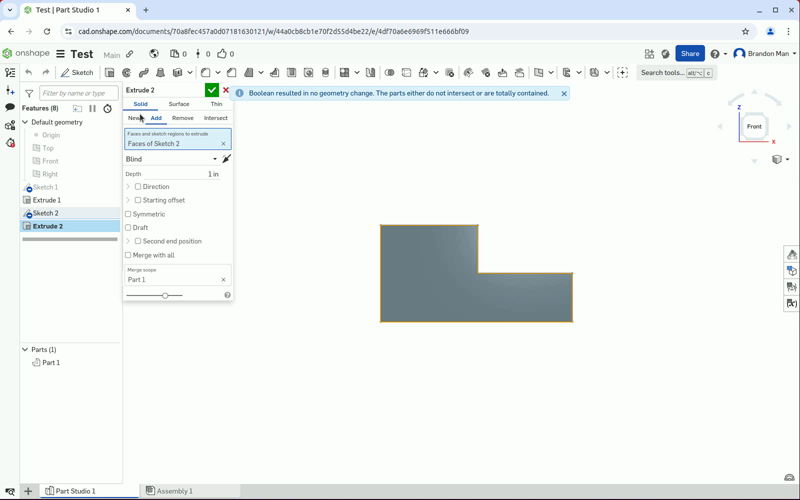
mouse_move(137, 120)
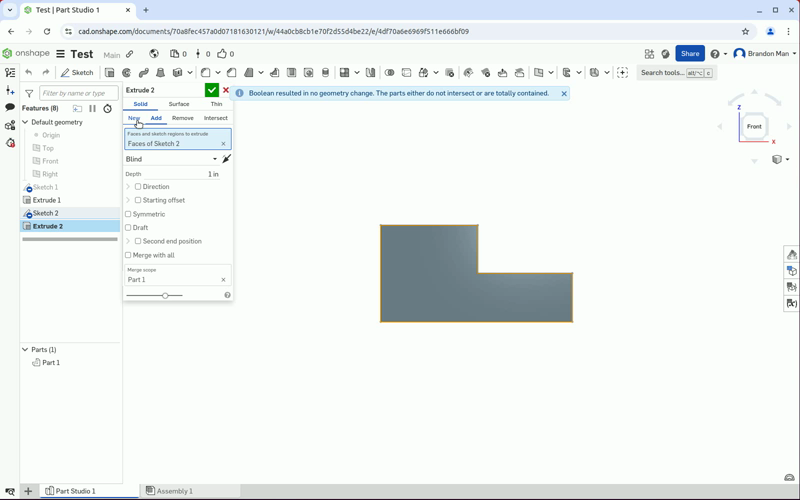
click(137, 120)
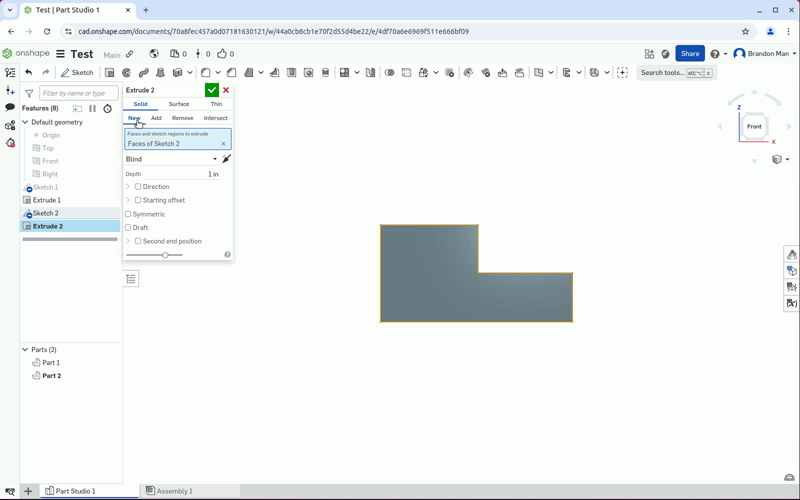
key(tab, 4)
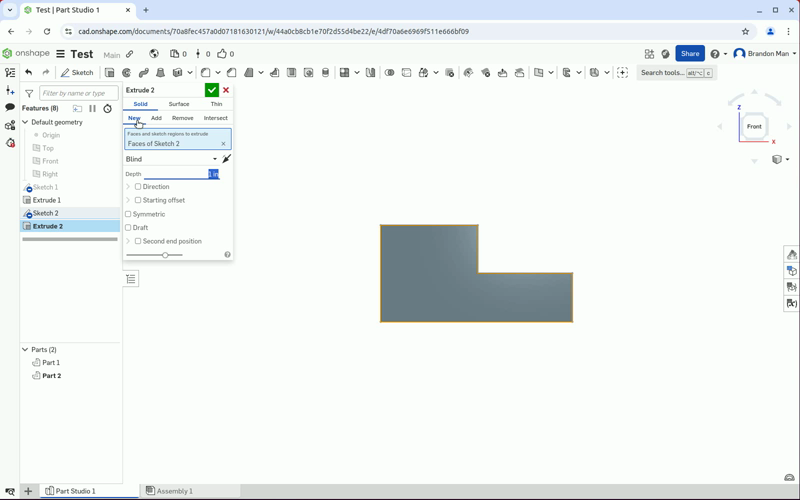
text(6.018)
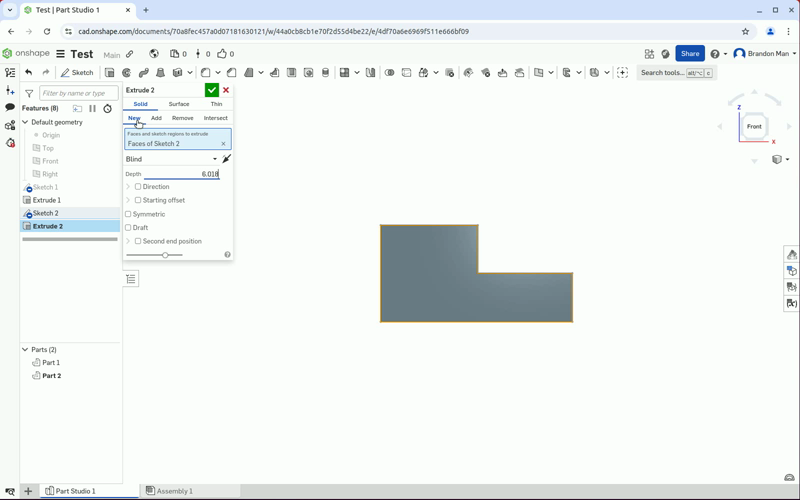
key(enter)
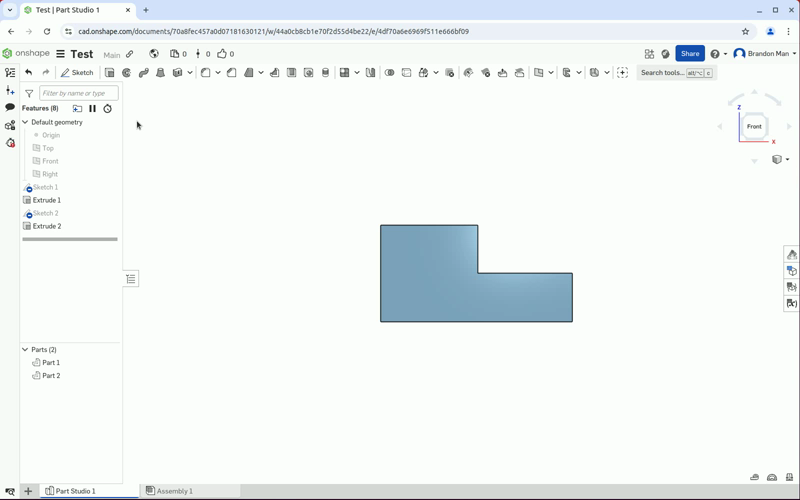
key(shift+h)
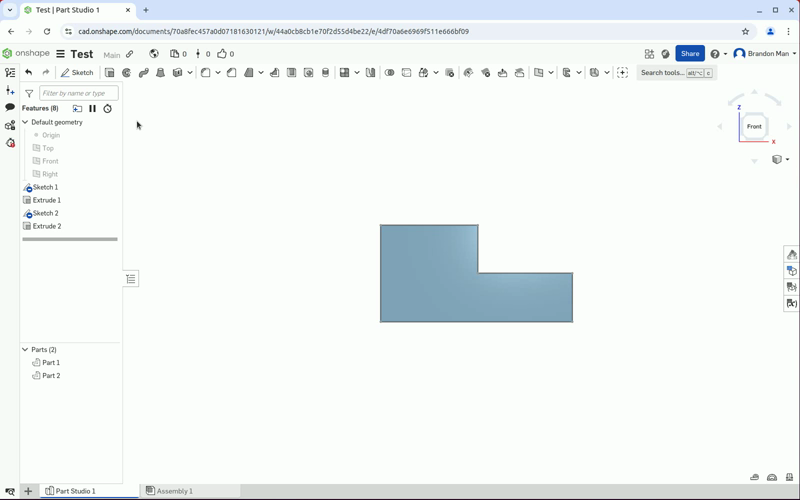
key(shift+h)
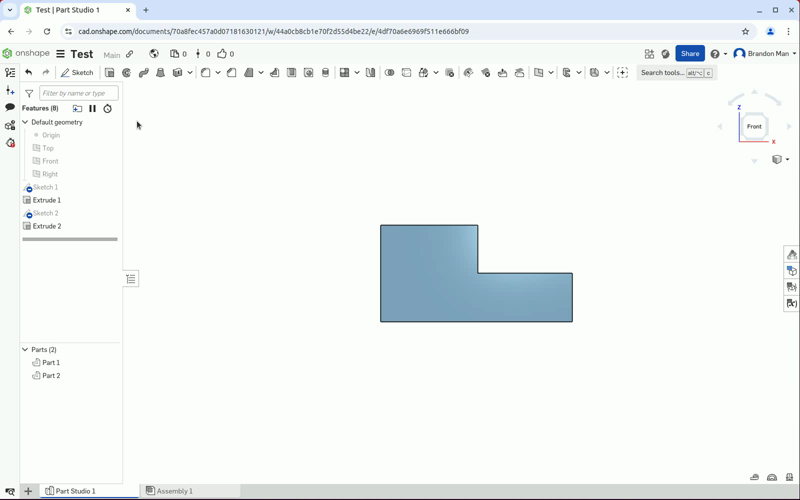
mouse_move(73, 189)
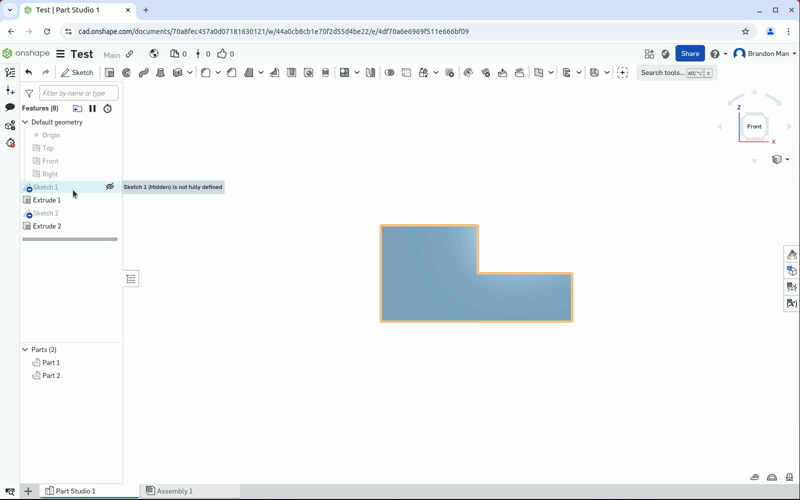
click(73, 189)
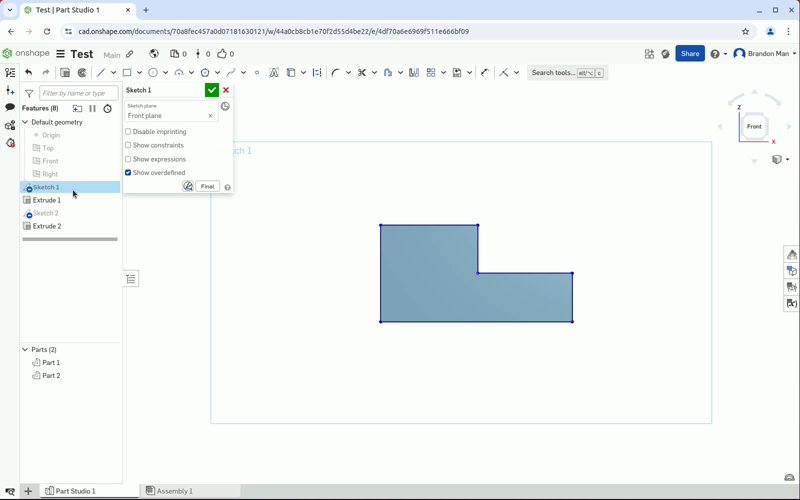
mouse_move(229, 92)
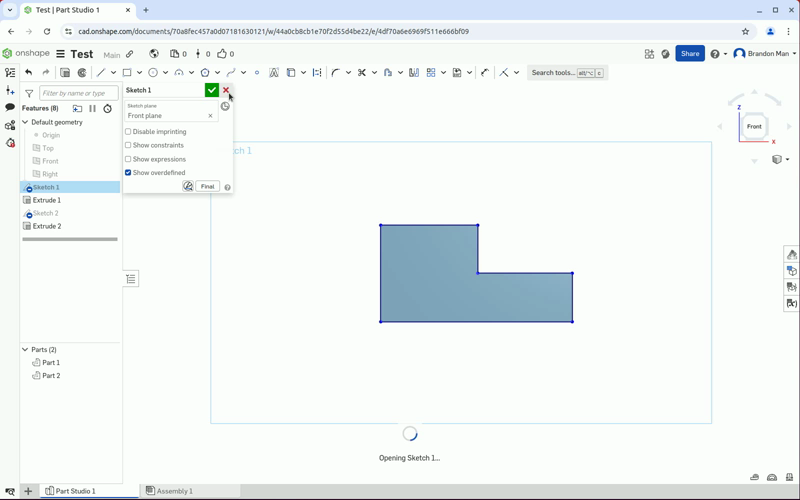
click(229, 92)
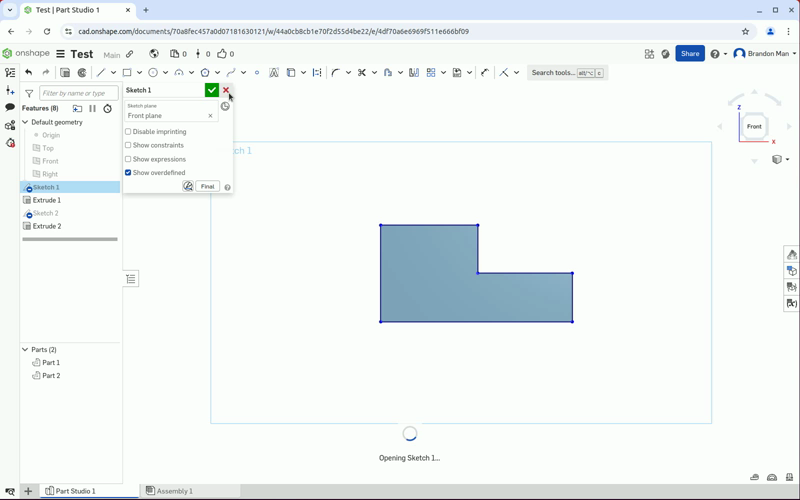
key(shift+s)
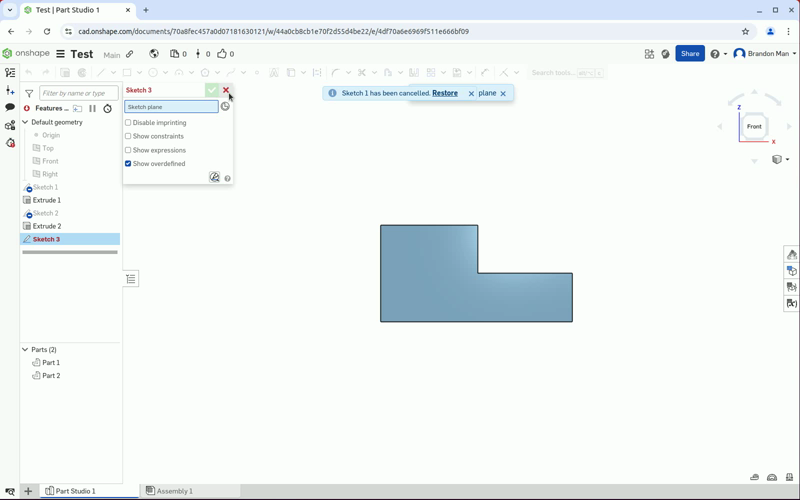
mouse_move(73, 163)
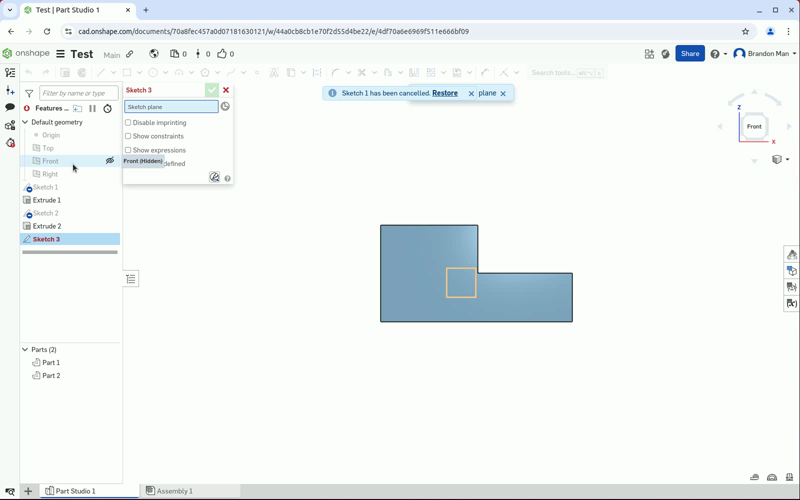
click(73, 163)
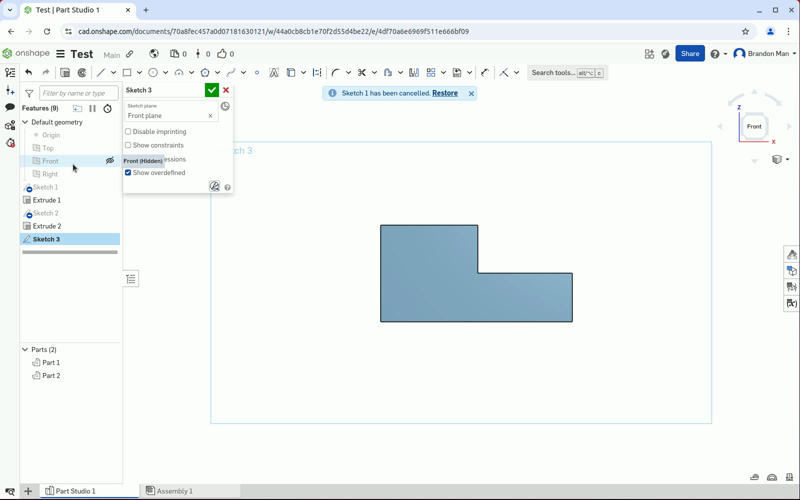
mouse_move(73, 352)
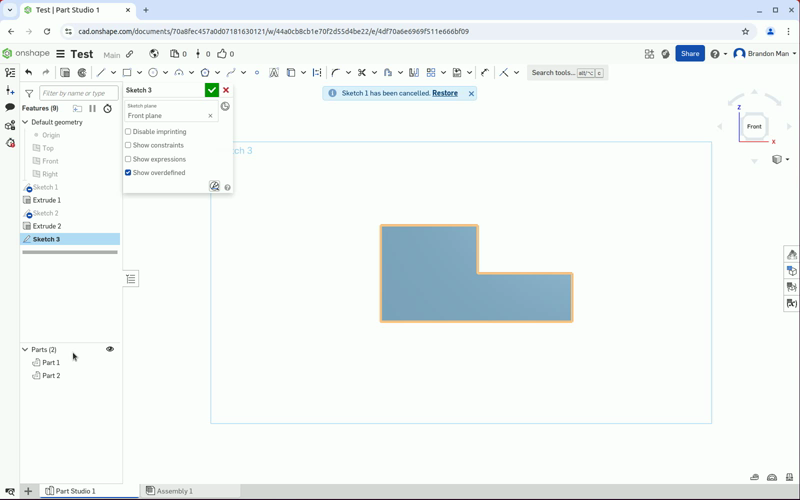
key(y)
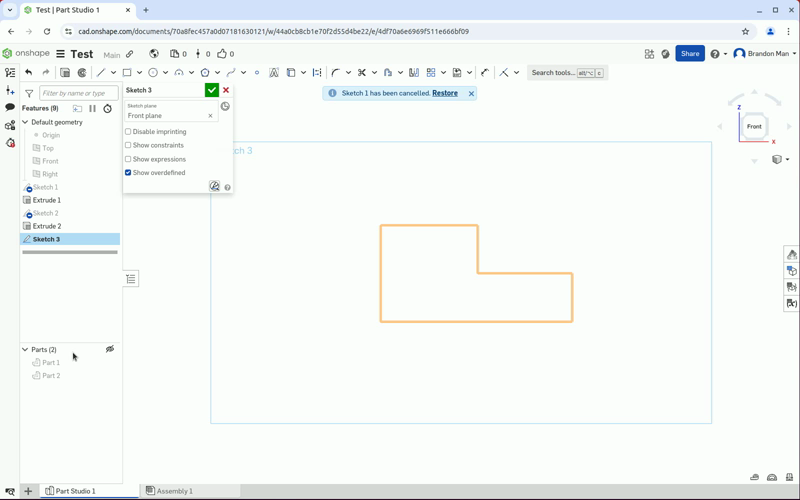
key(l)
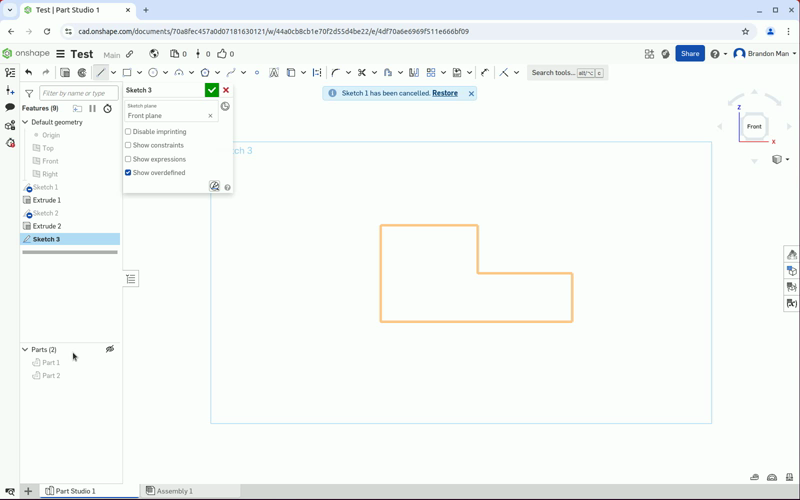
key_down(shift)
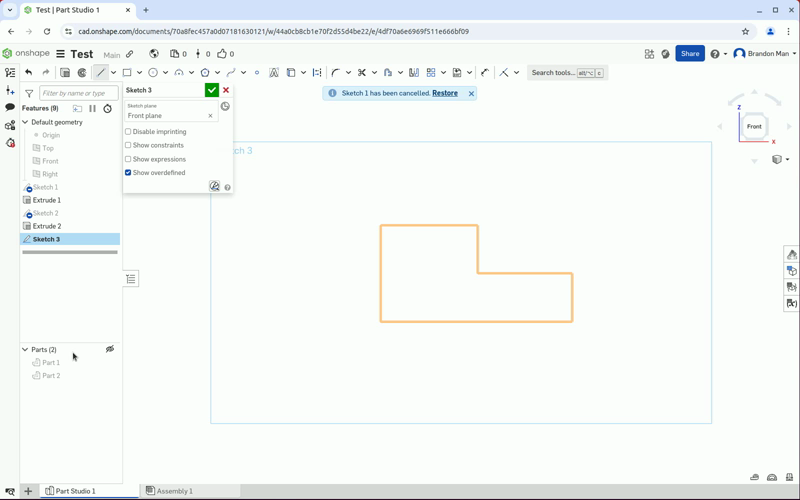
mouse_move(477, 273)
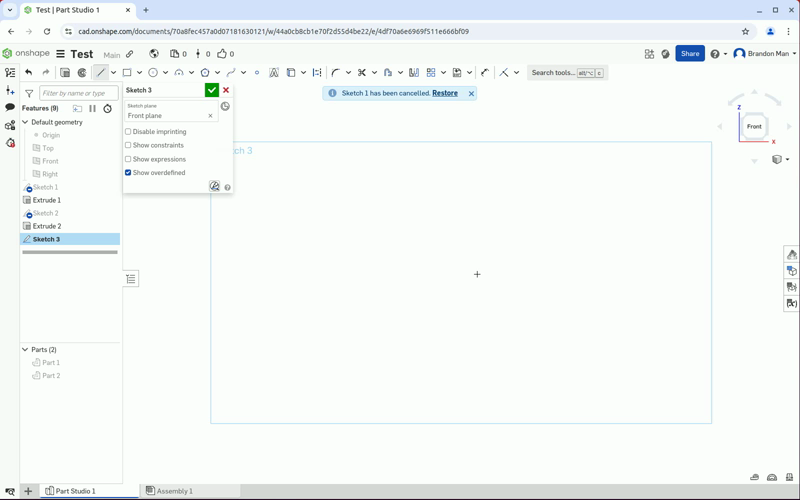
click(477, 273)
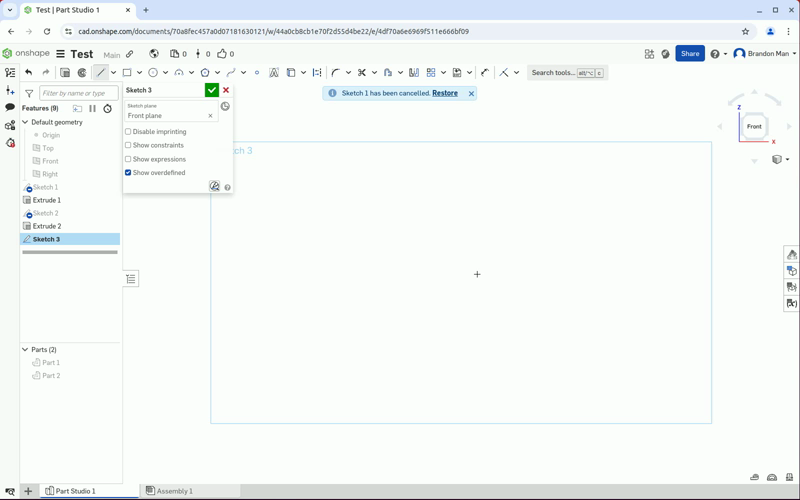
key_up(shift)
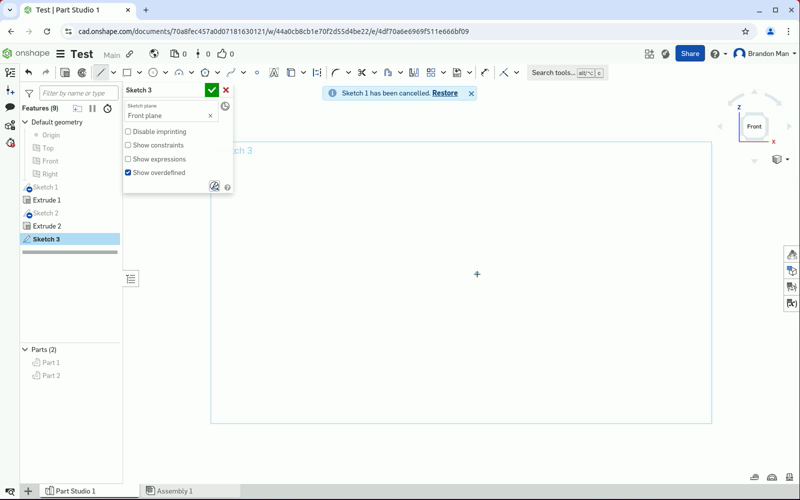
key_down(shift)
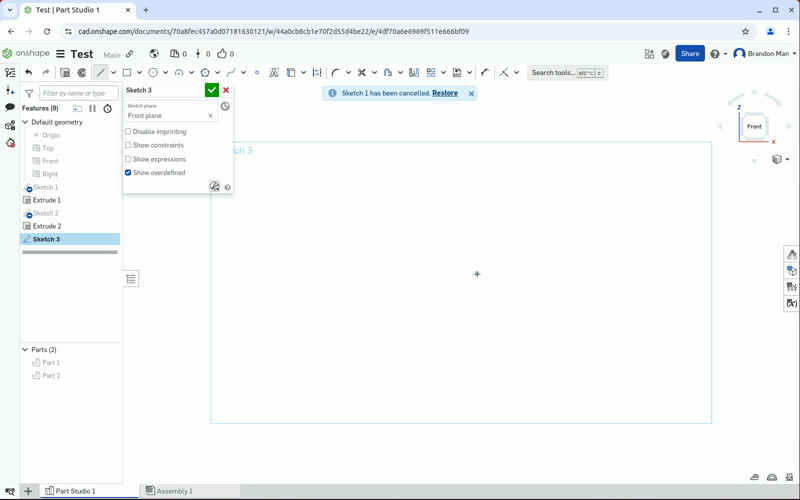
mouse_move(573, 273)
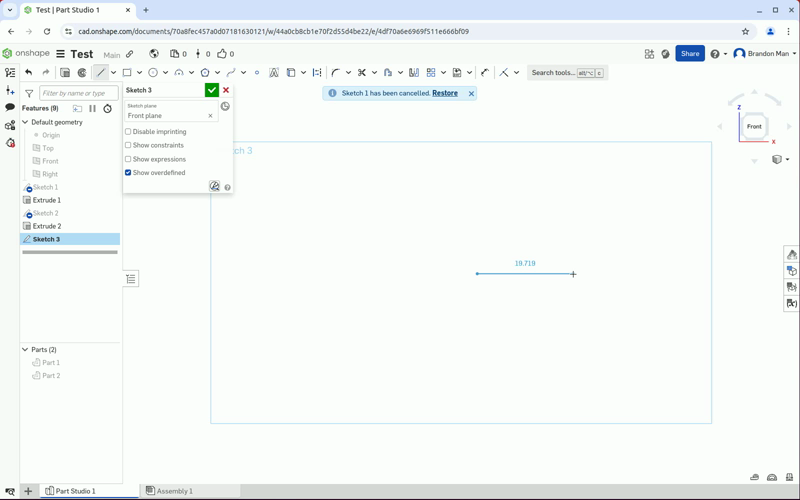
click(573, 273)
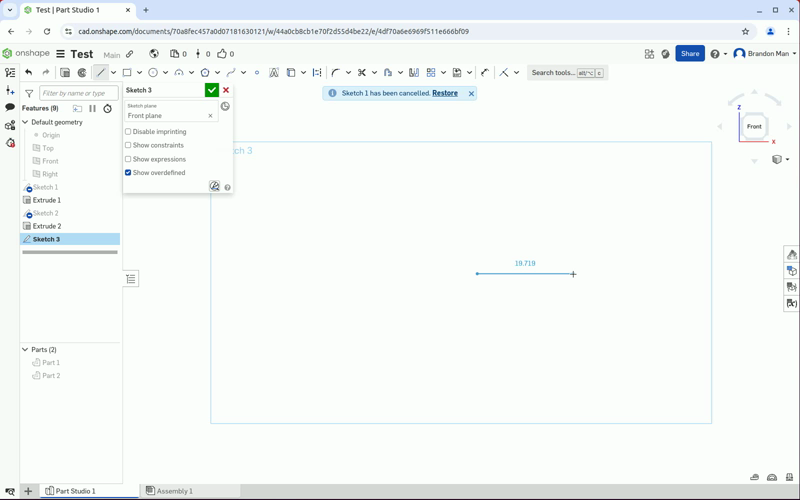
key_up(shift)
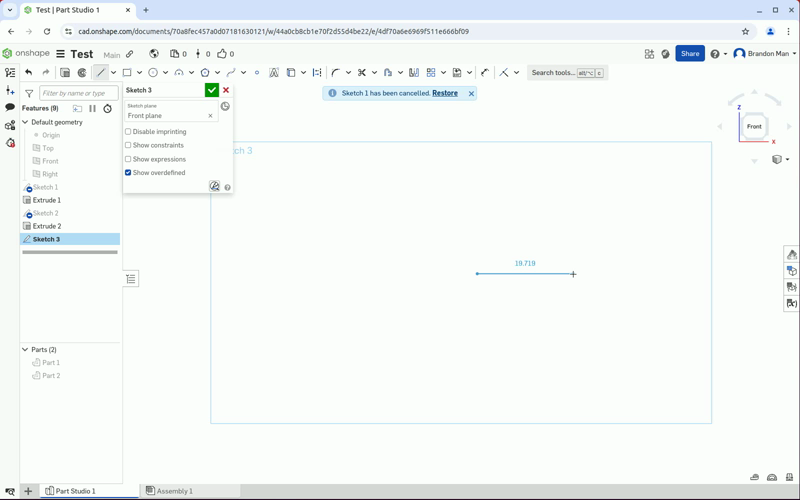
key_down(shift)
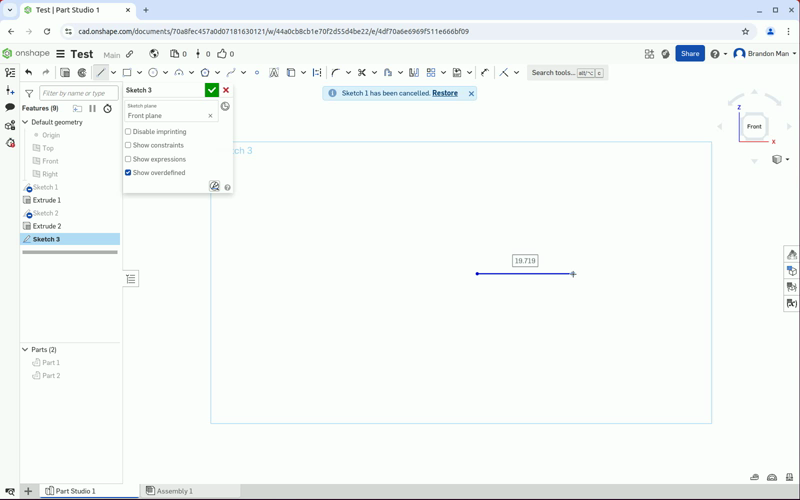
mouse_move(589, 273)
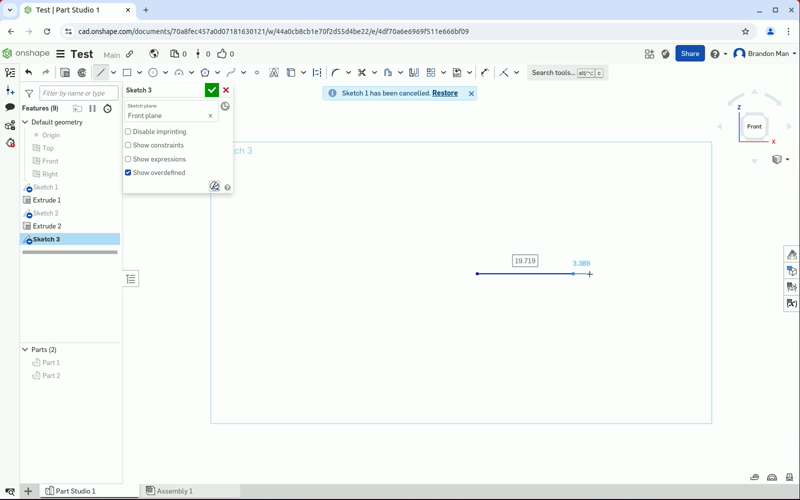
mouse_move(573, 225)
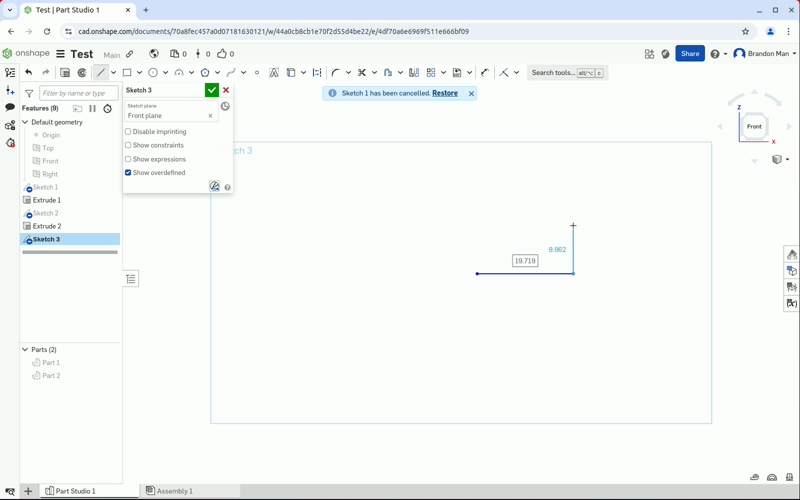
click(573, 225)
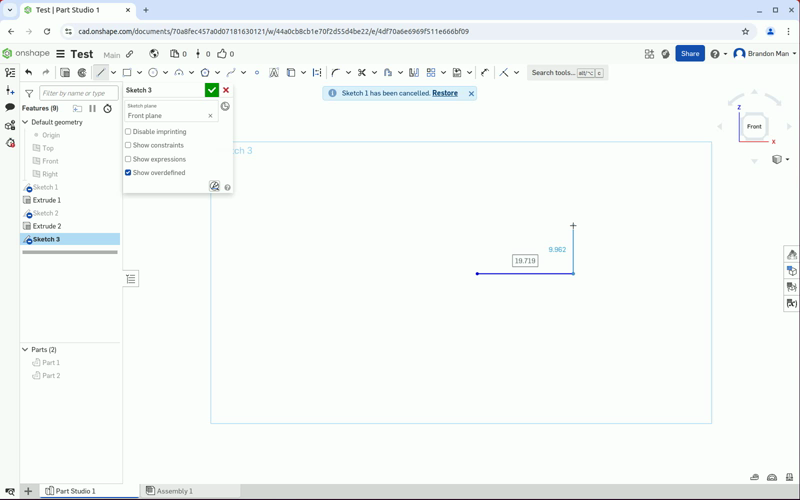
key_up(shift)
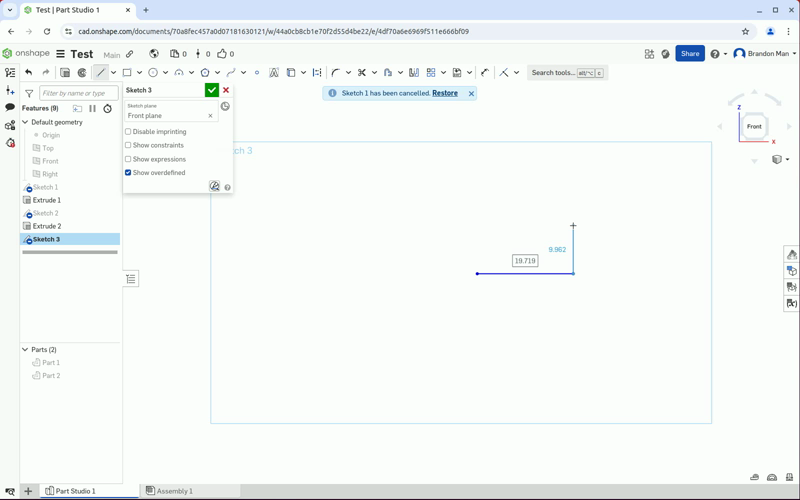
key_down(shift)
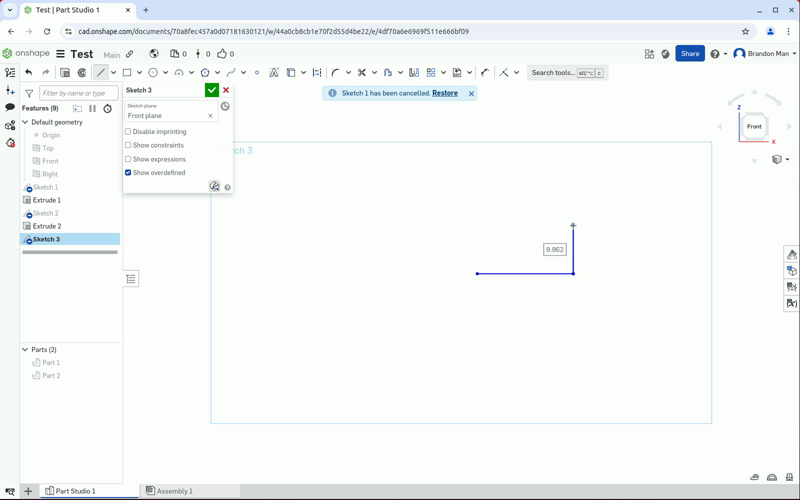
mouse_move(477, 225)
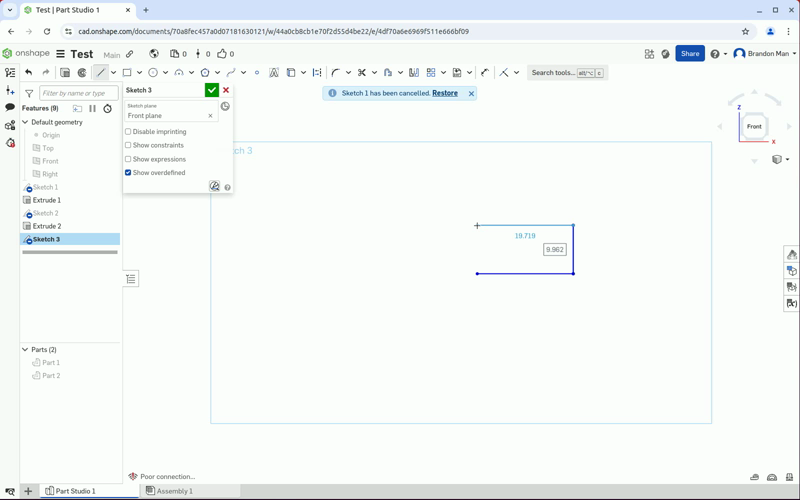
click(477, 225)
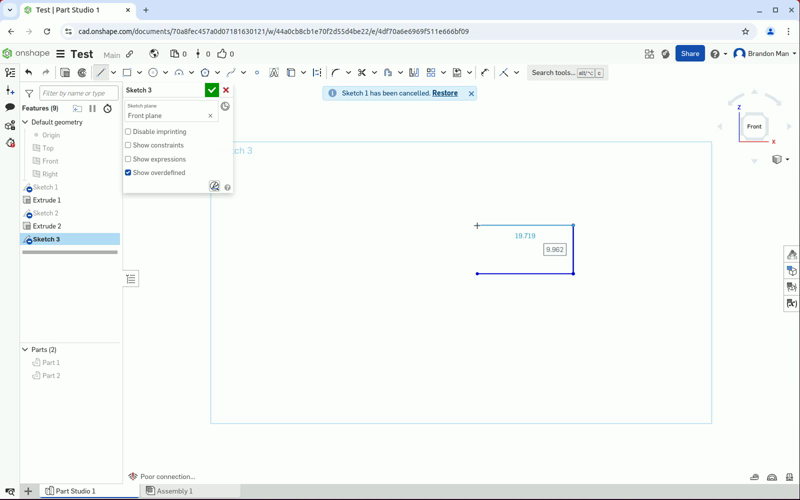
key_up(shift)
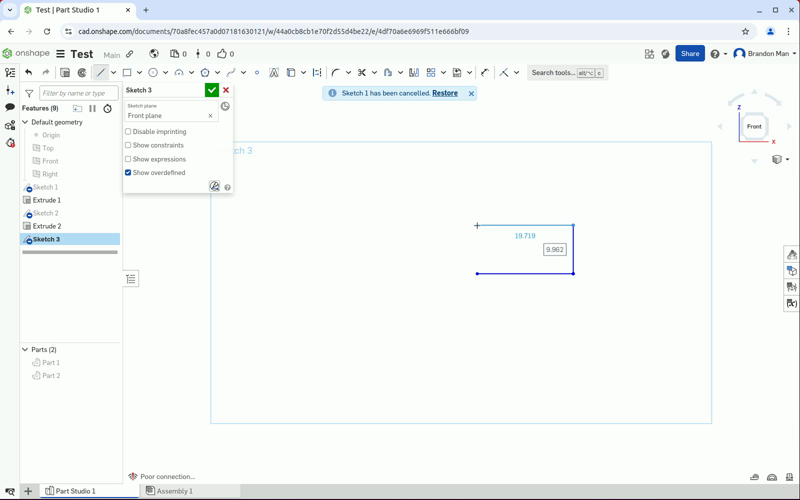
mouse_move(507, 225)
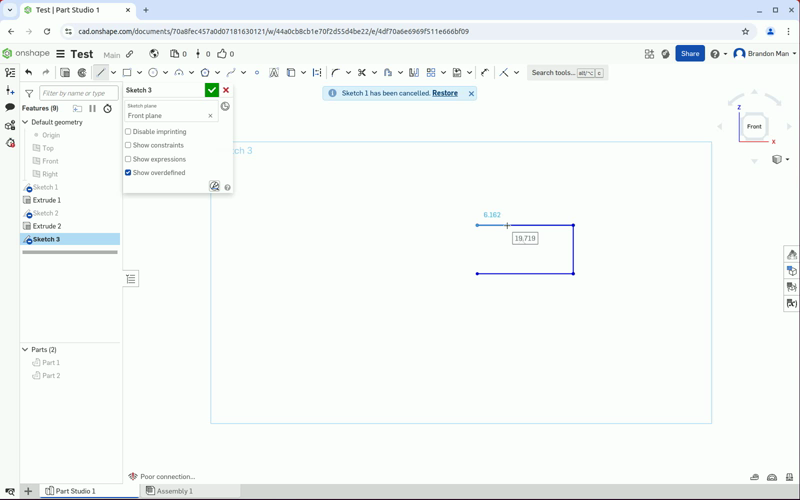
key_down(shift)
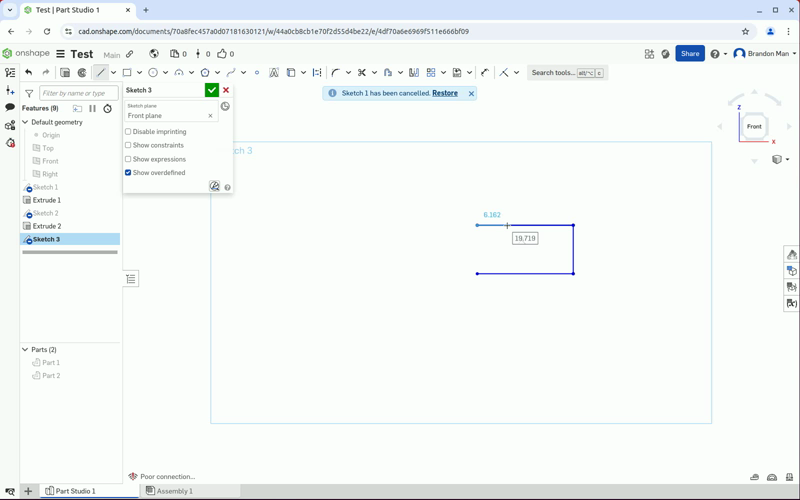
mouse_move(477, 273)
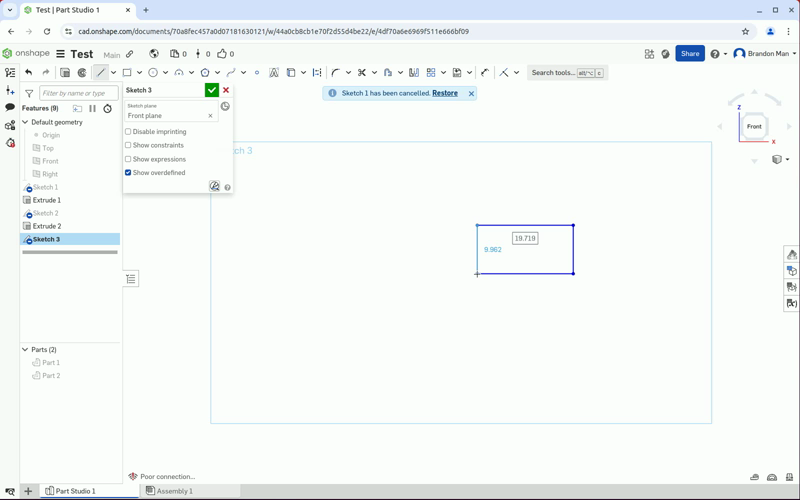
key_up(shift)
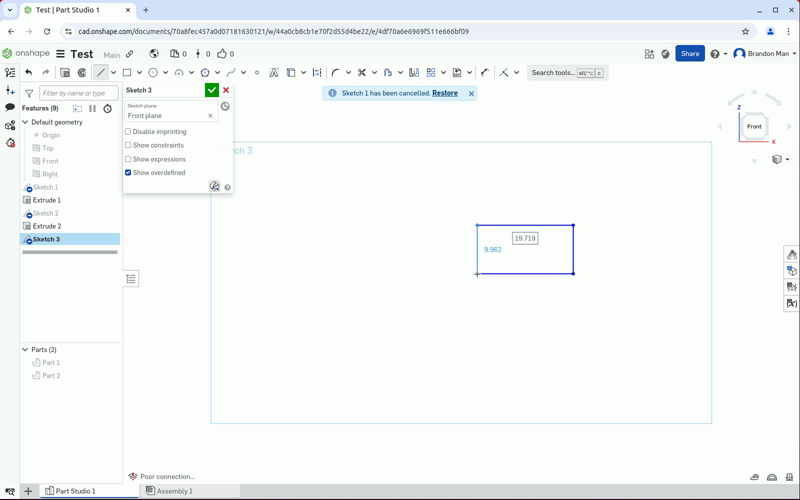
click(477, 273)
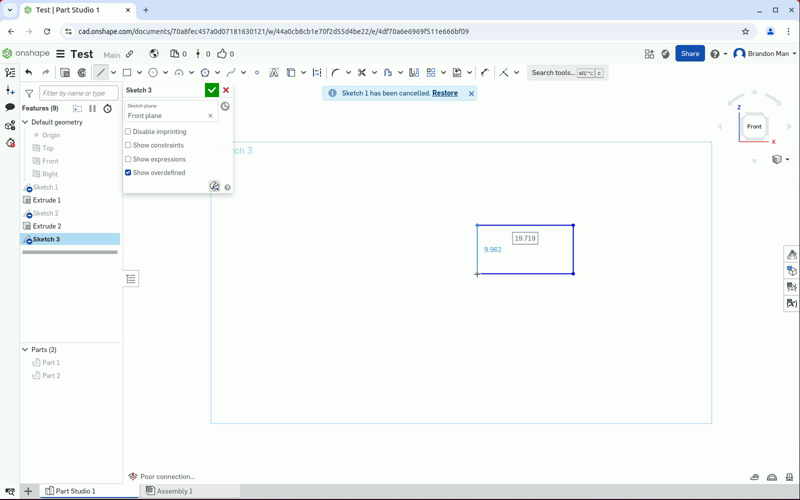
key(esc)
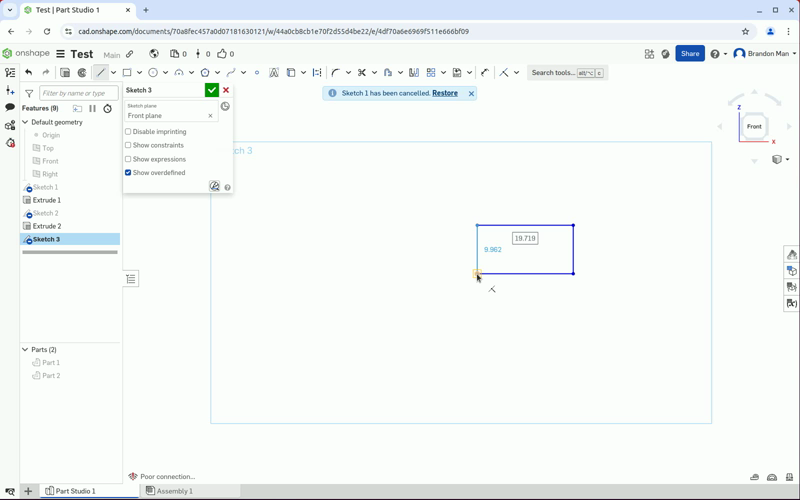
mouse_move(522, 239)
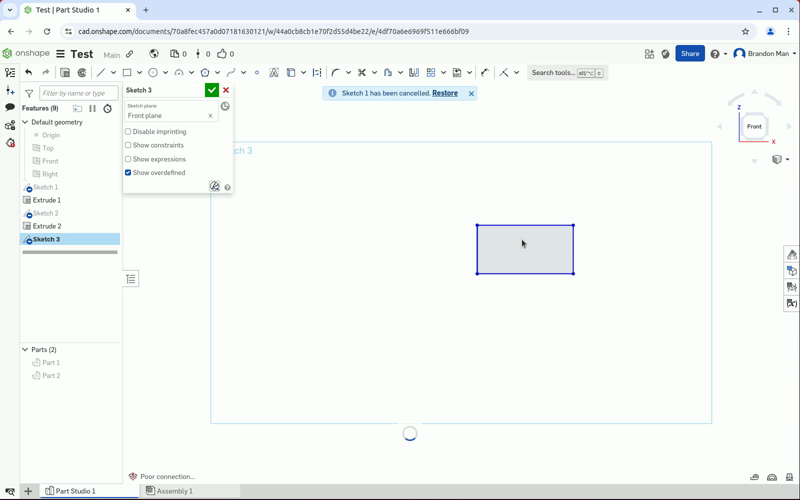
click(522, 239)
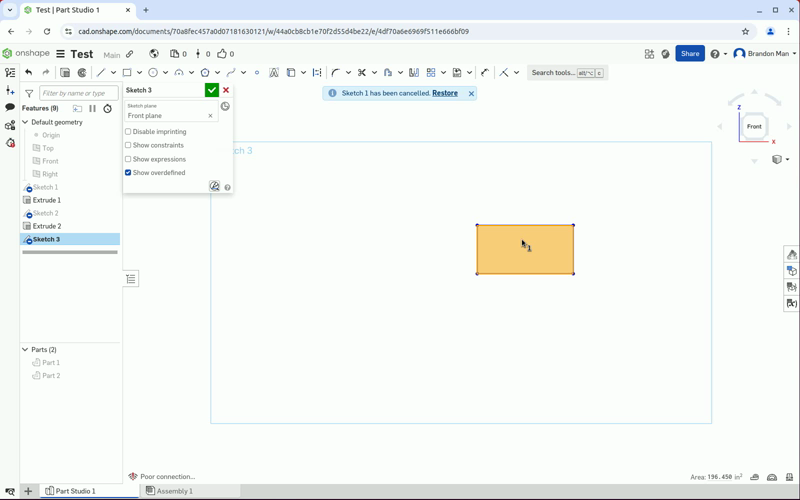
mouse_move(73, 352)
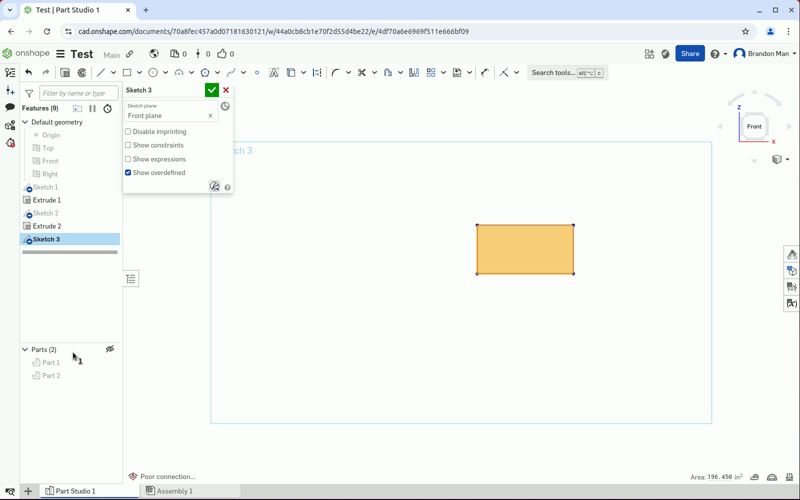
key(shift+y)
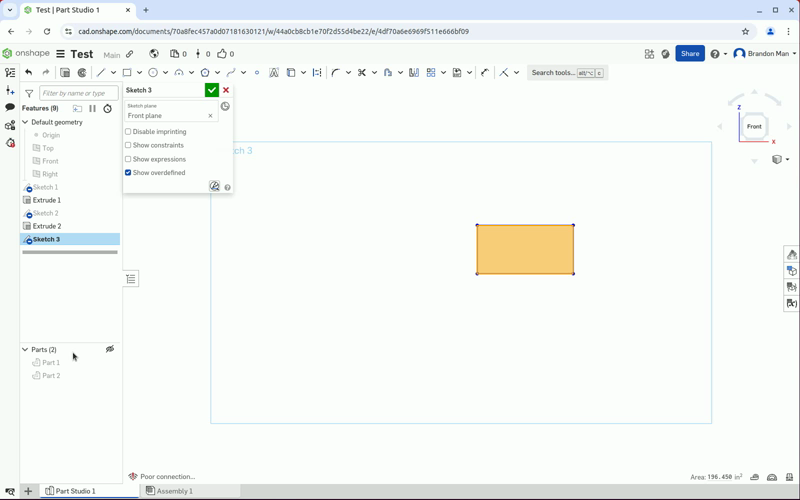
key(shift+e)
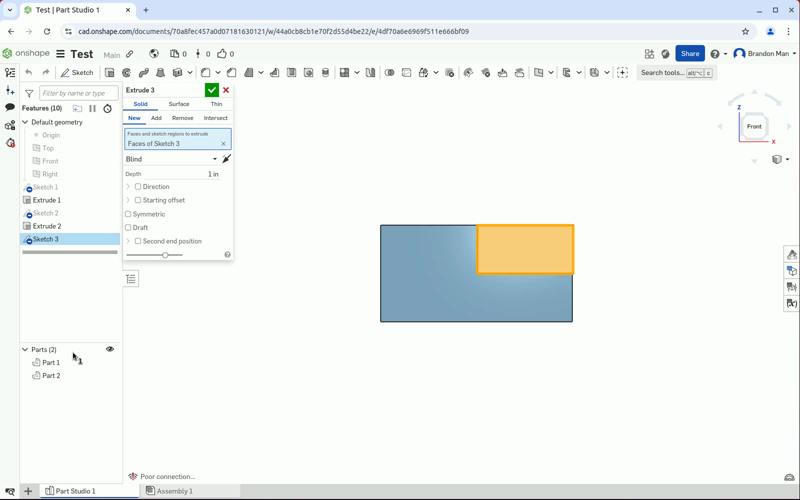
mouse_move(143, 106)
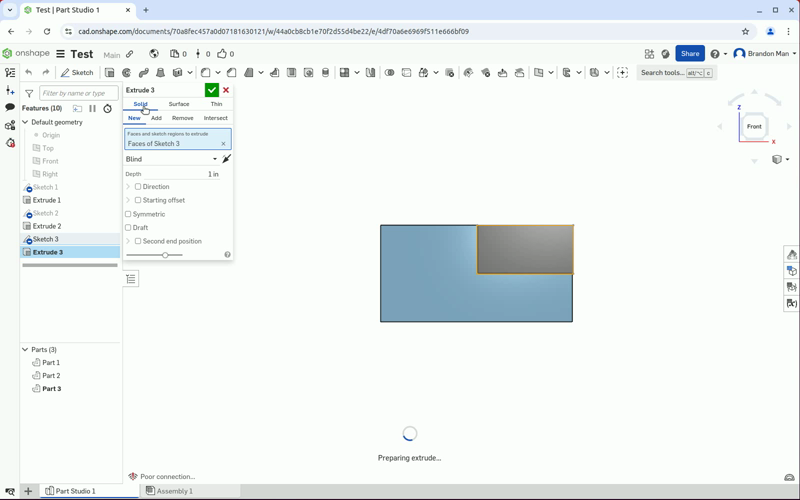
click(143, 106)
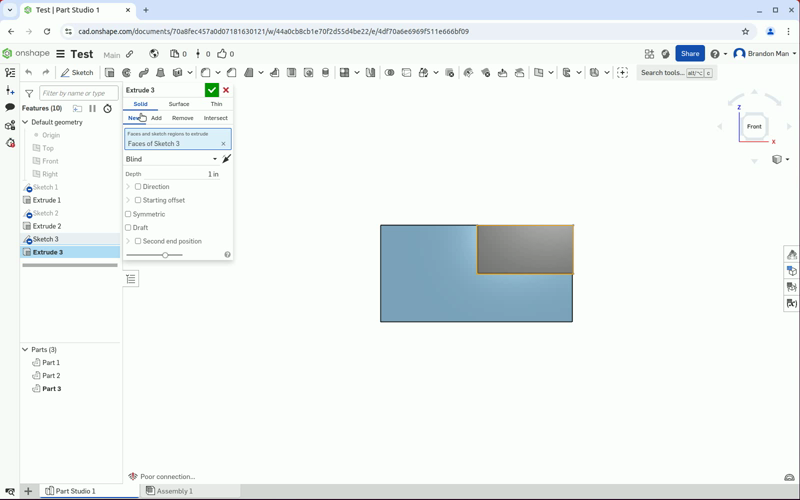
mouse_move(137, 120)
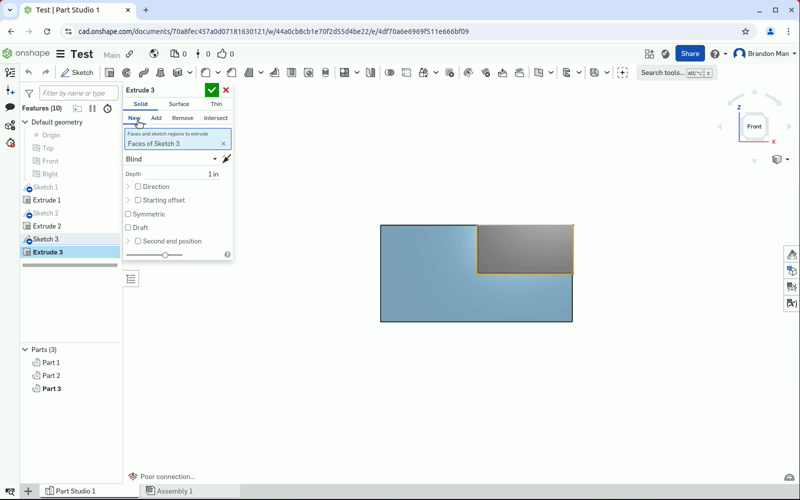
click(137, 120)
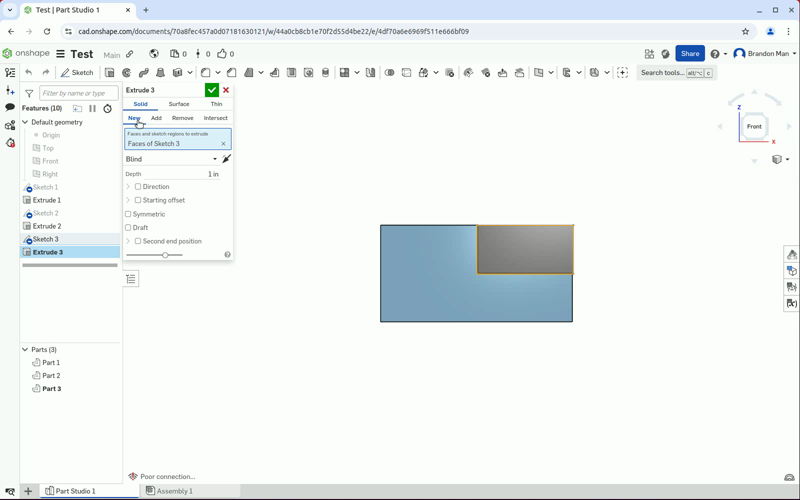
key(tab, 4)
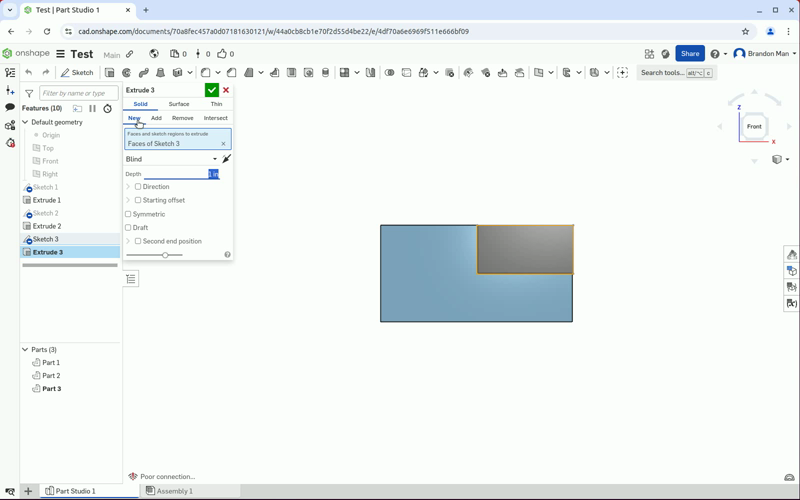
text(6.018)
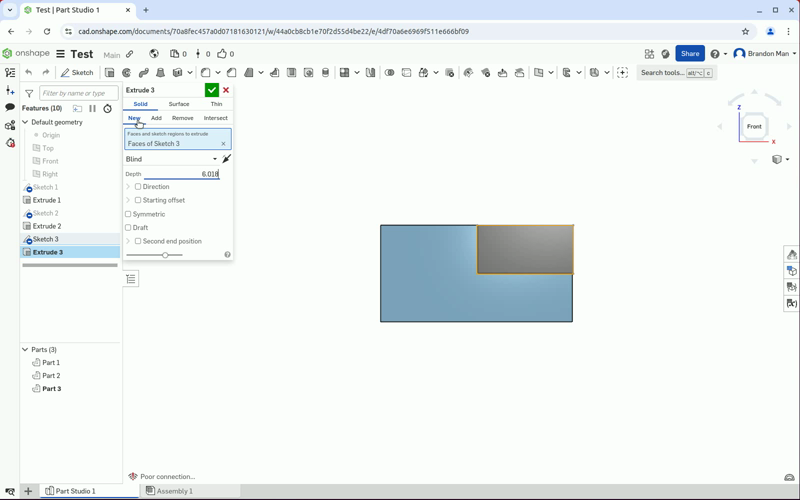
key(enter)
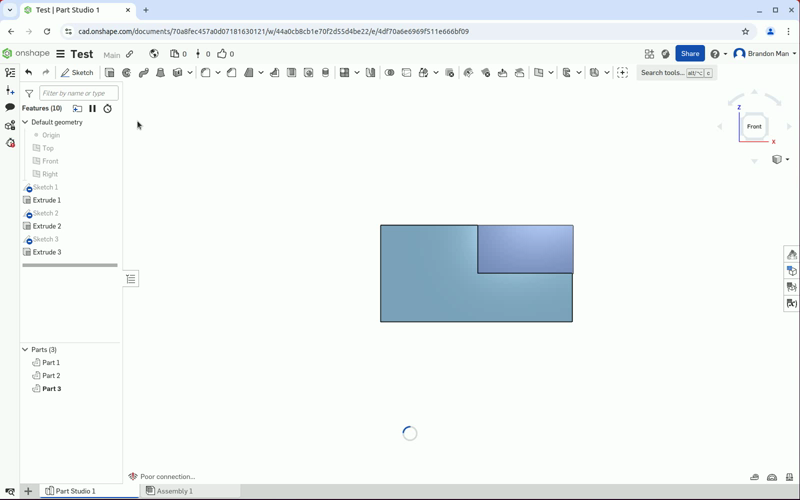
key(shift+h)
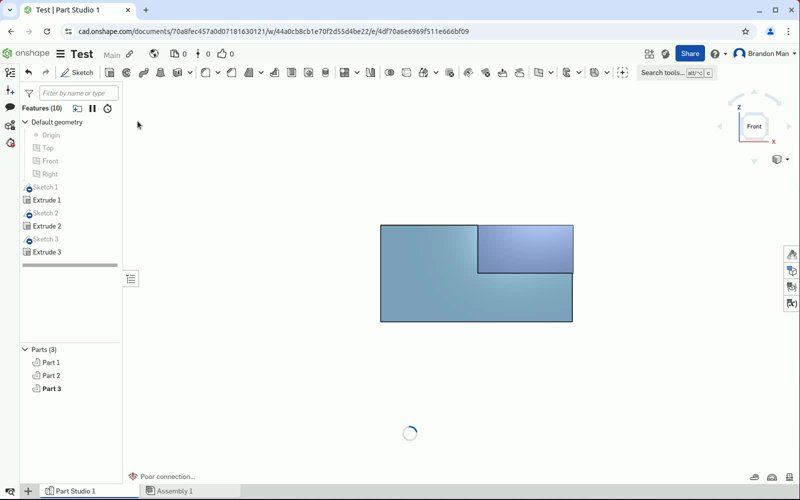
key(shift+h)
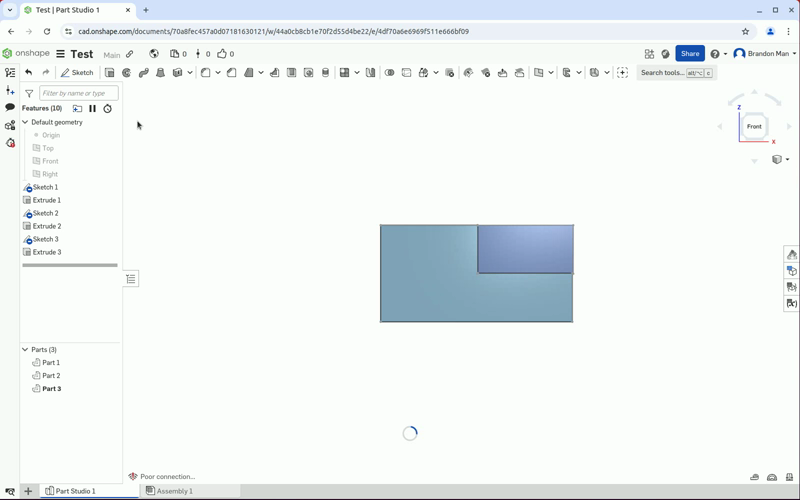
key(shift+7)
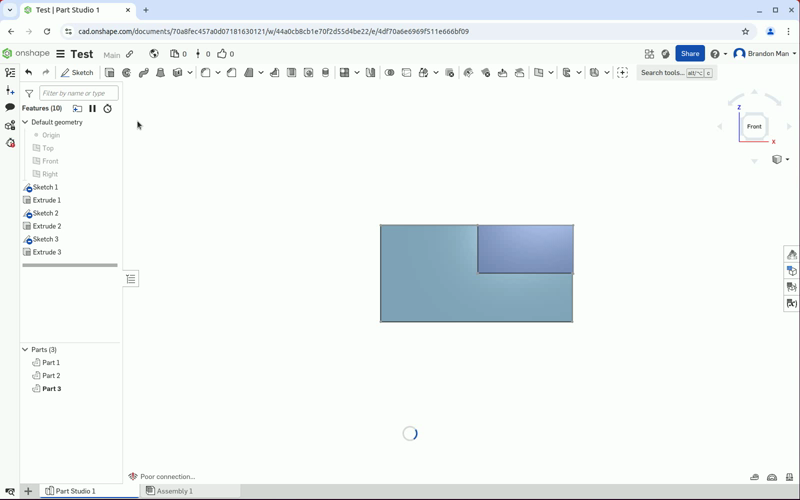
key(left, 2)
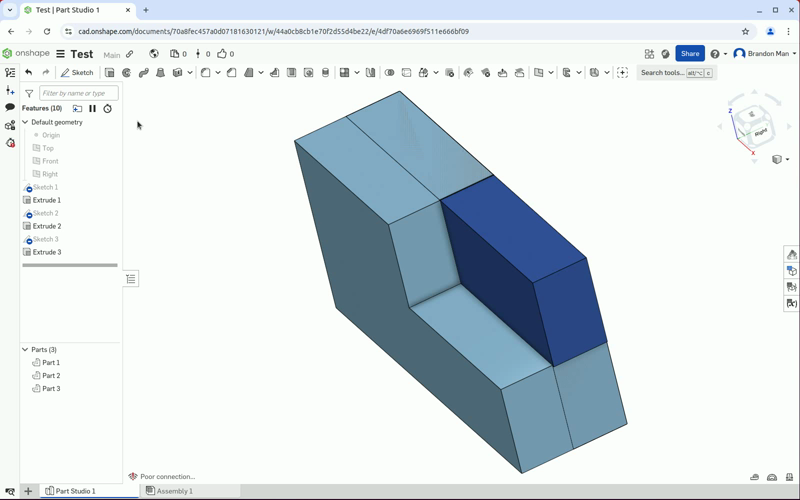
key(down, 2)
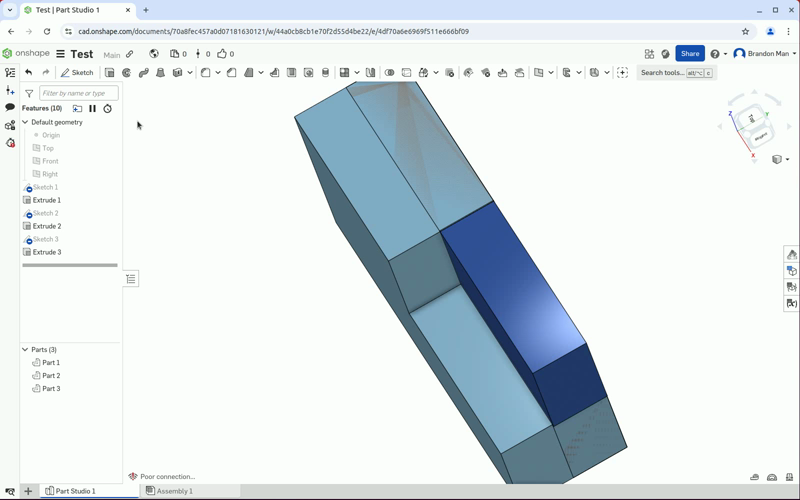
key(up, 2)
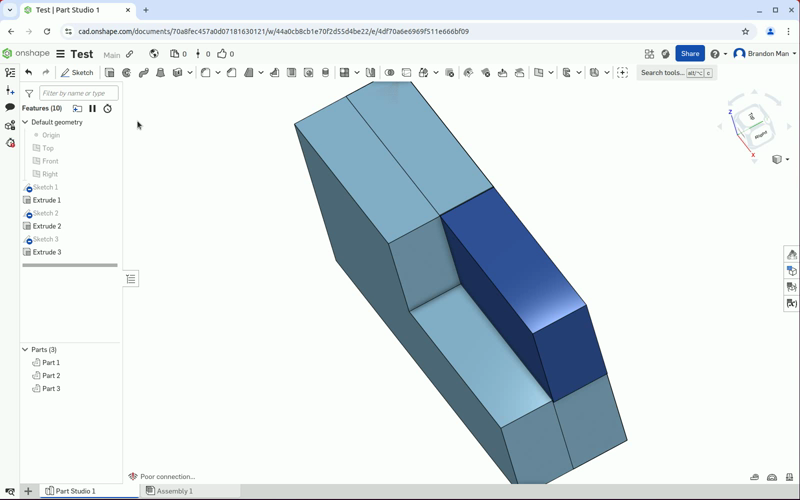
key(right, 2)
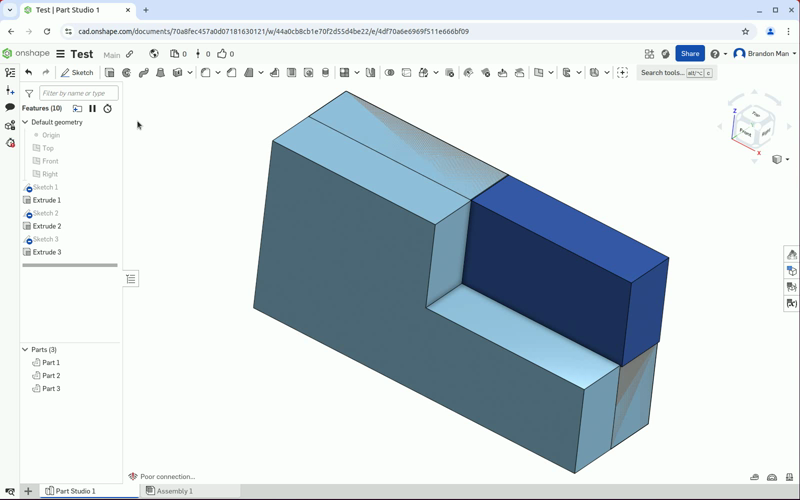
mouse_move(73, 189)
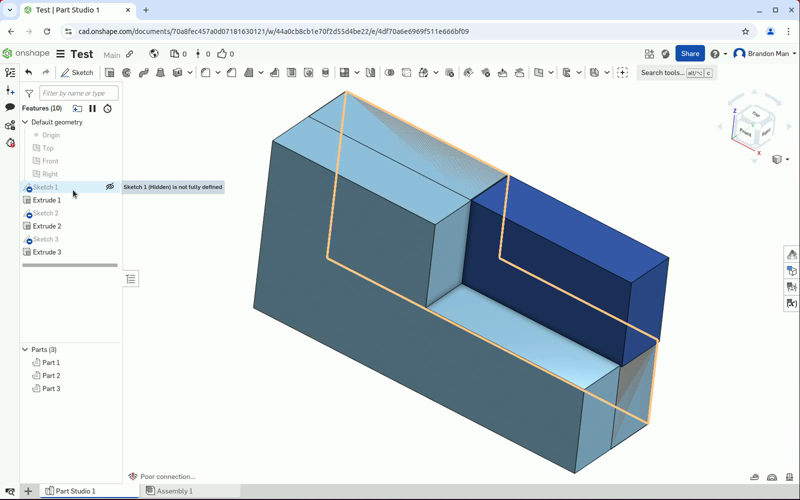
click(73, 189)